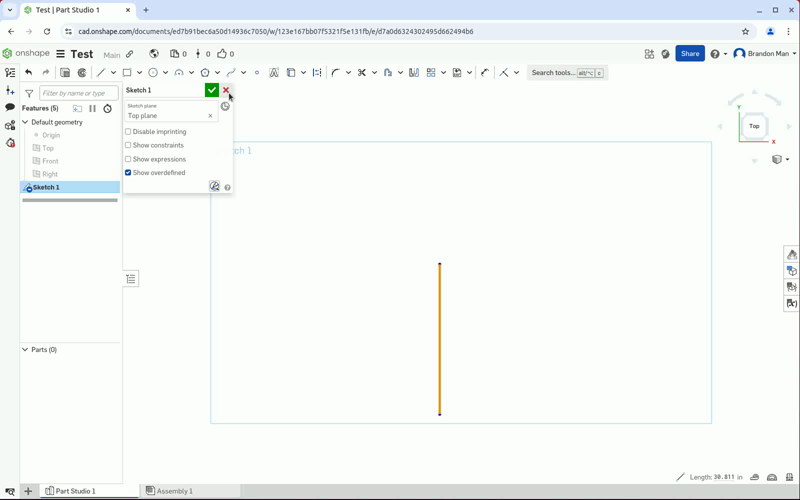
key(shift+h)
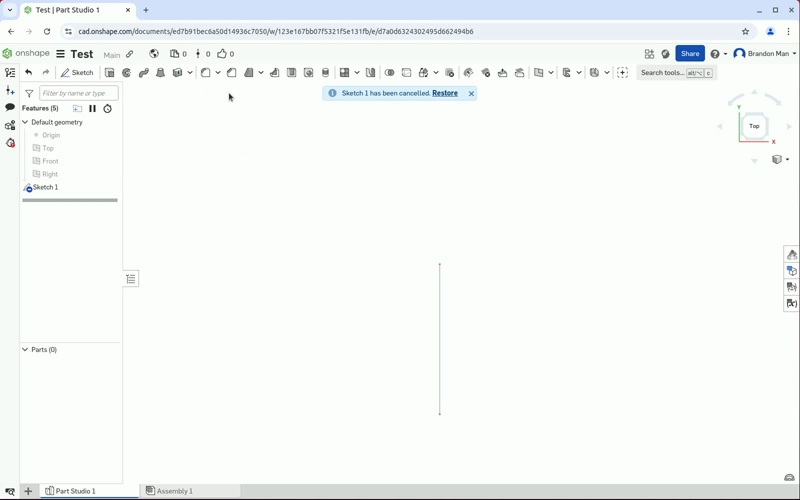
key(shift+s)
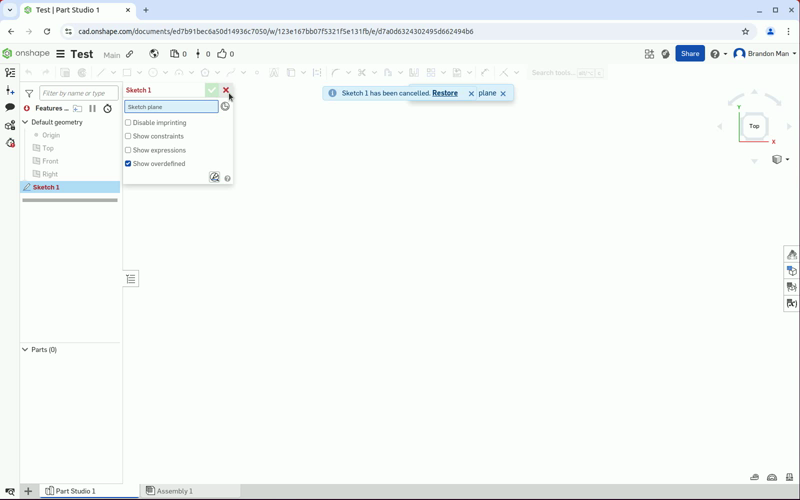
mouse_move(73, 150)
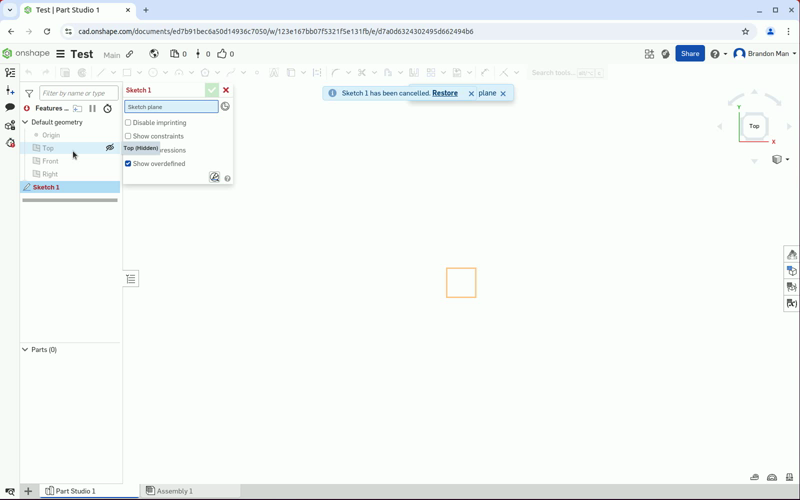
click(73, 150)
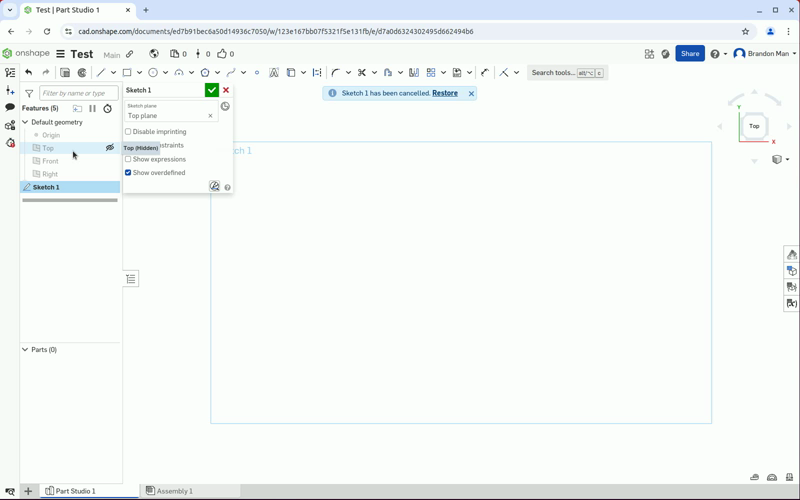
mouse_move(73, 352)
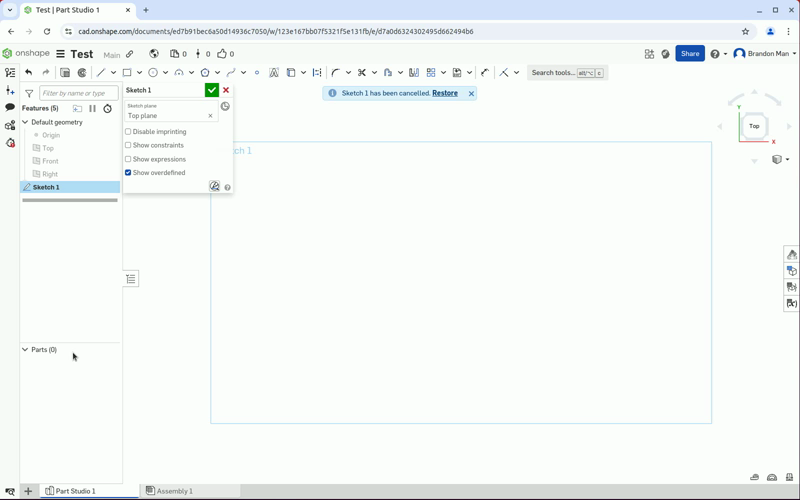
key(y)
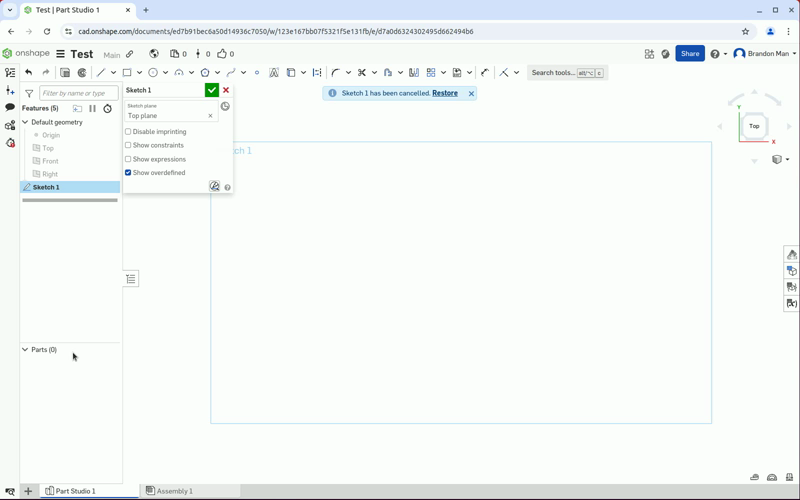
key(l)
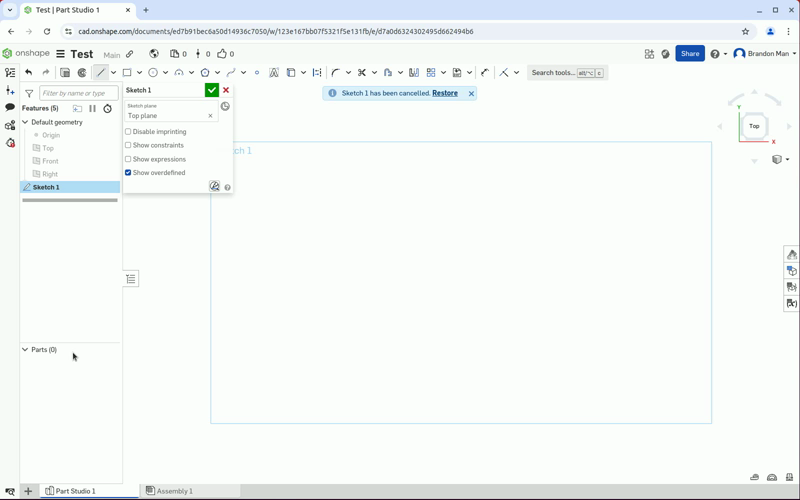
key_down(shift)
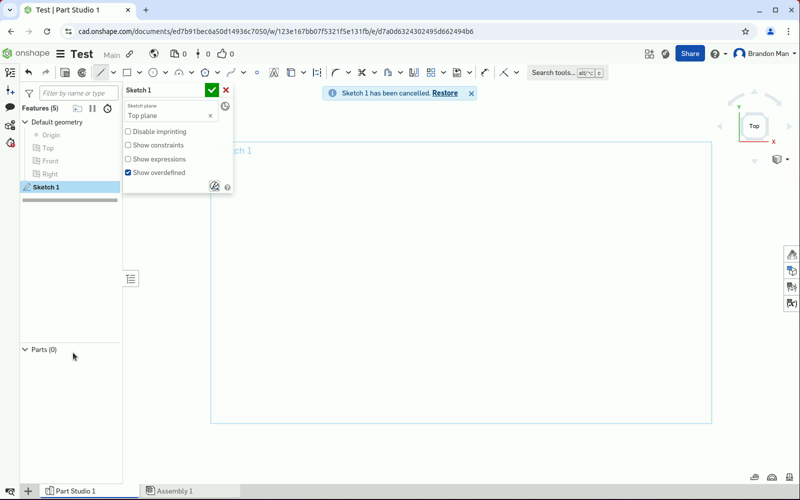
mouse_move(382, 353)
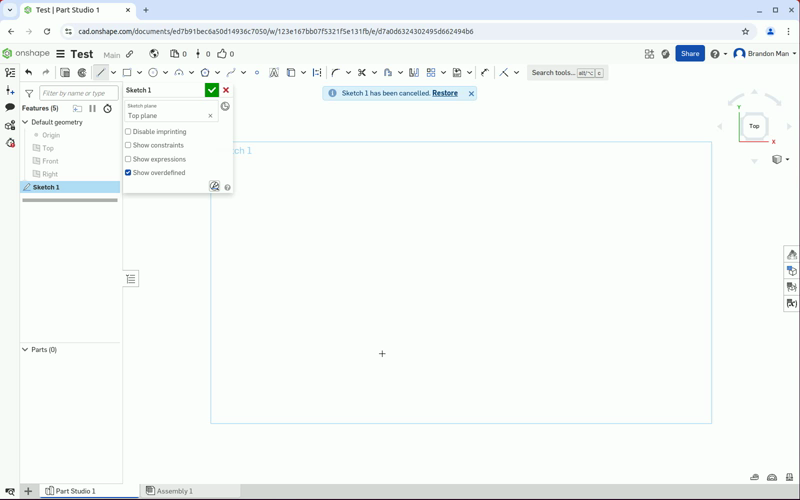
click(382, 353)
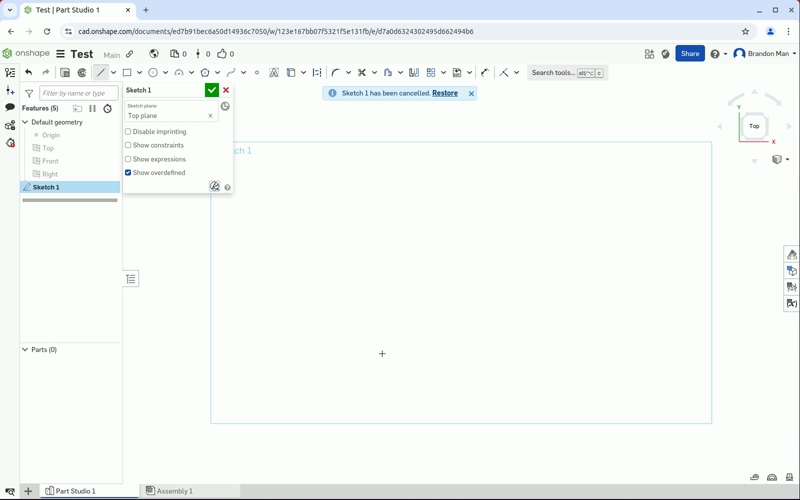
key_up(shift)
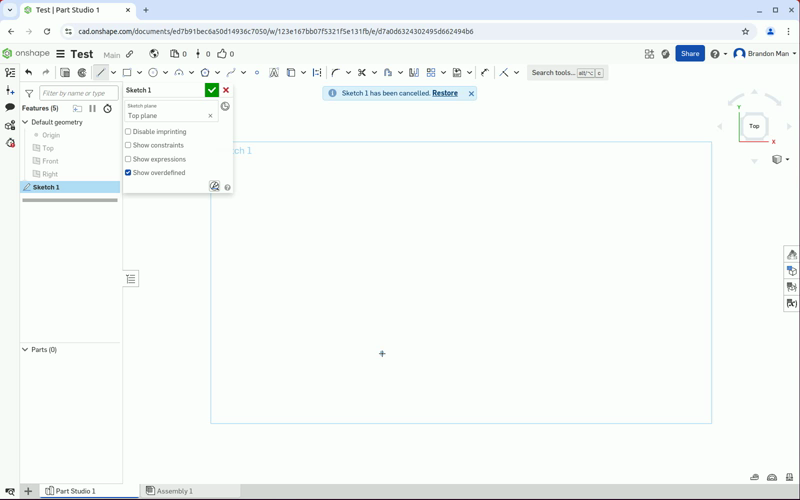
key_down(shift)
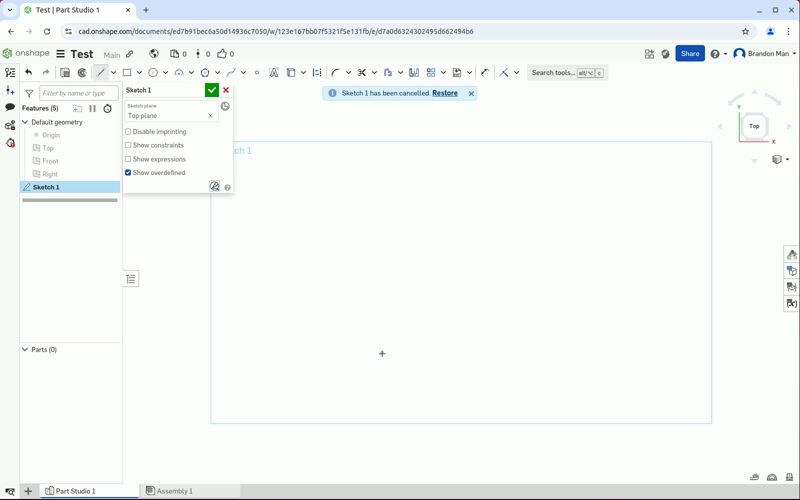
mouse_move(452, 353)
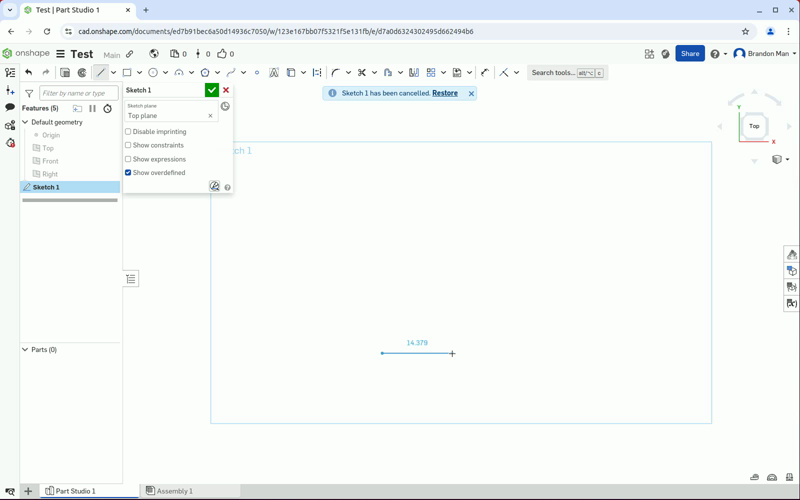
click(452, 353)
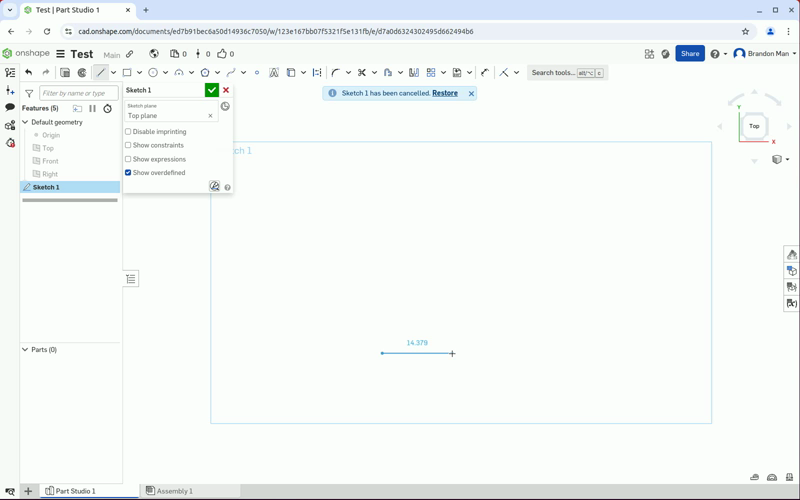
key_up(shift)
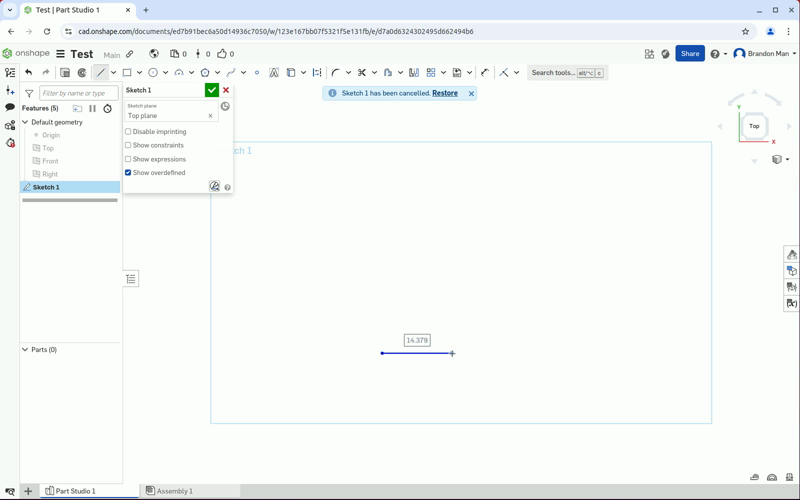
key_down(shift)
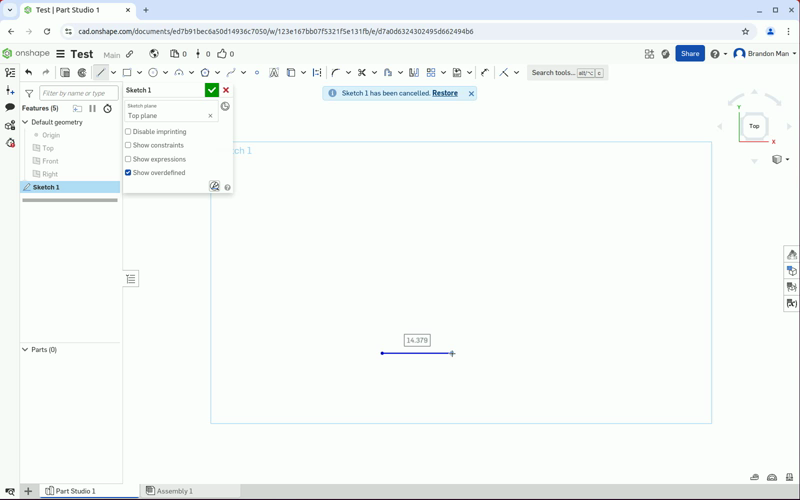
mouse_move(452, 211)
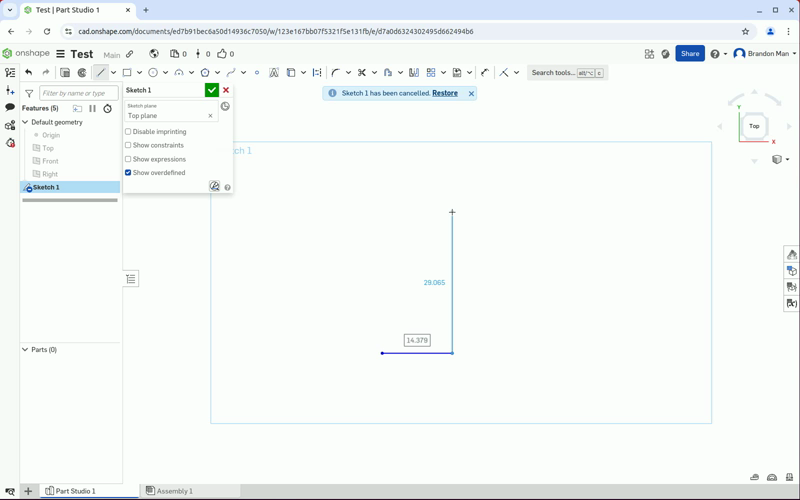
click(452, 211)
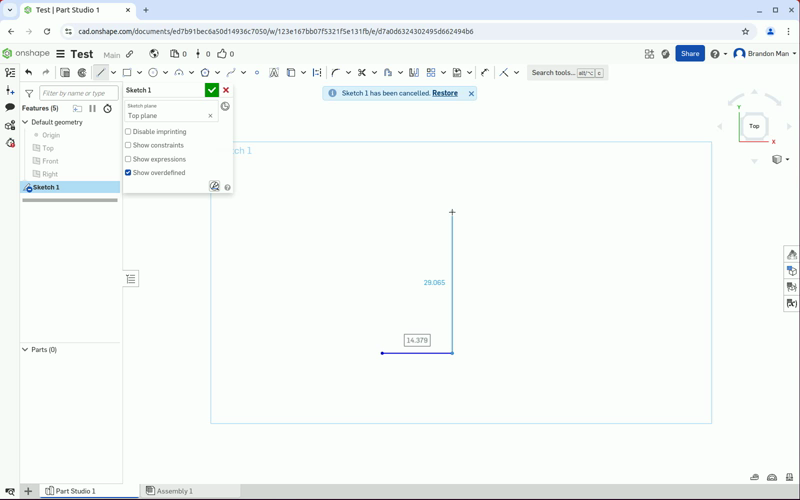
key_up(shift)
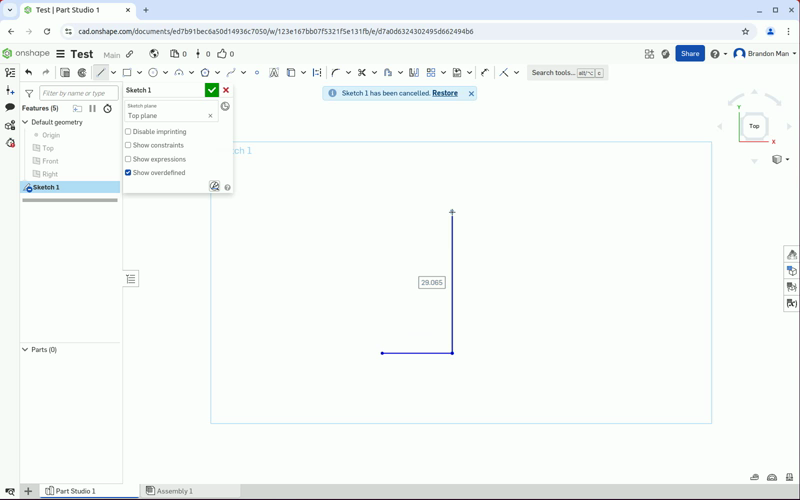
key_down(shift)
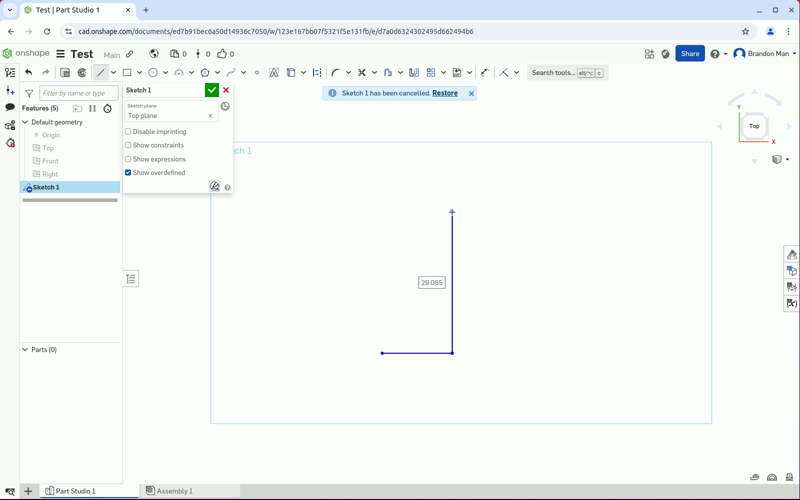
mouse_move(382, 211)
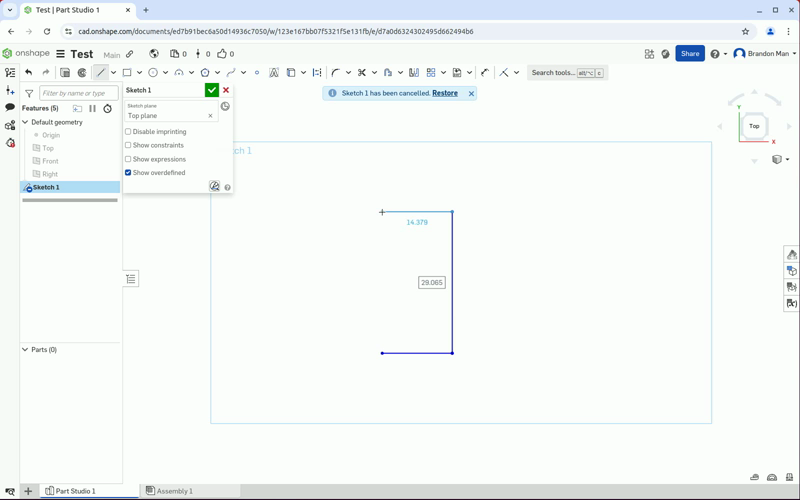
click(382, 211)
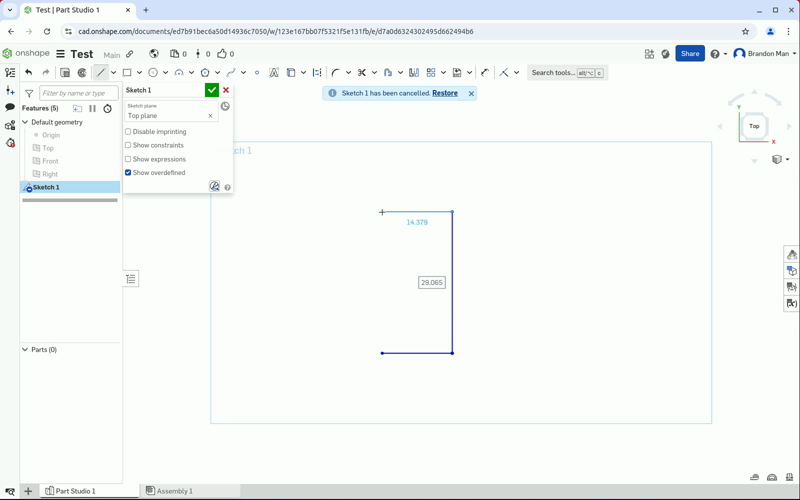
key_up(shift)
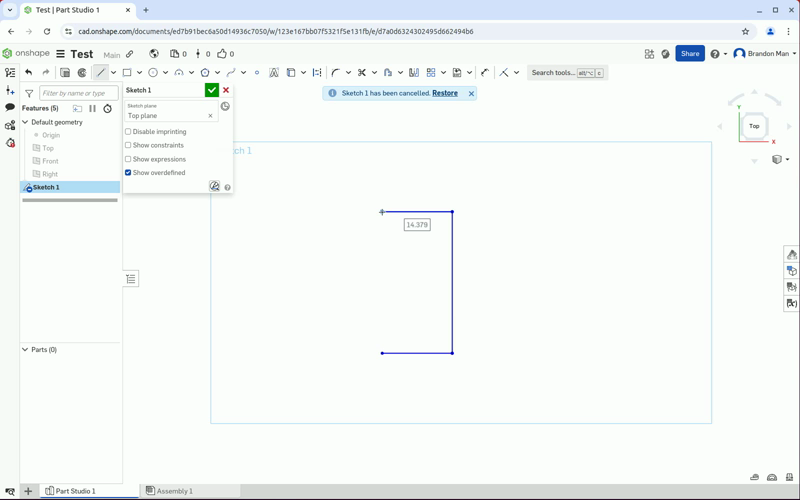
key_down(shift)
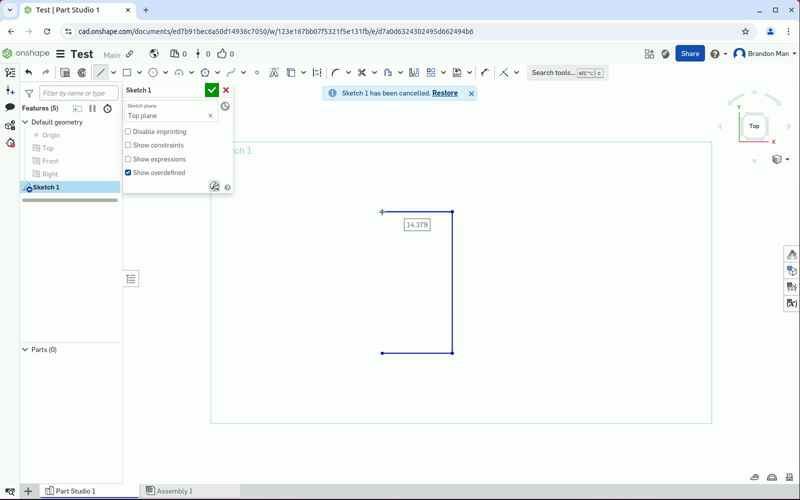
mouse_move(382, 353)
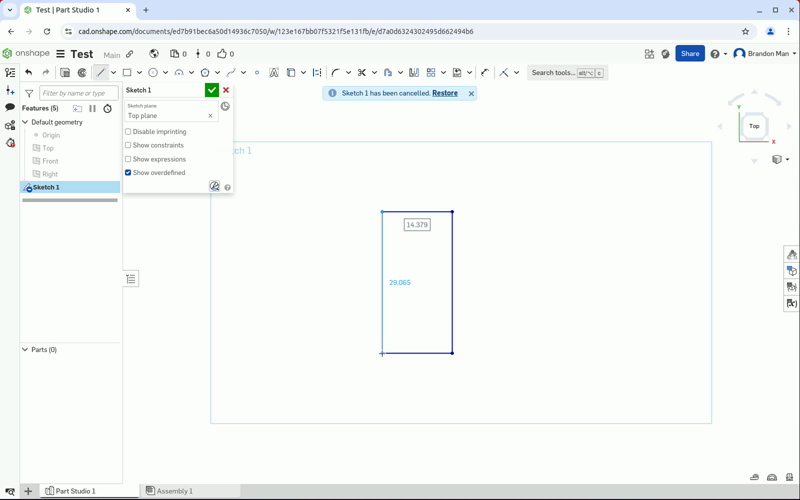
key_up(shift)
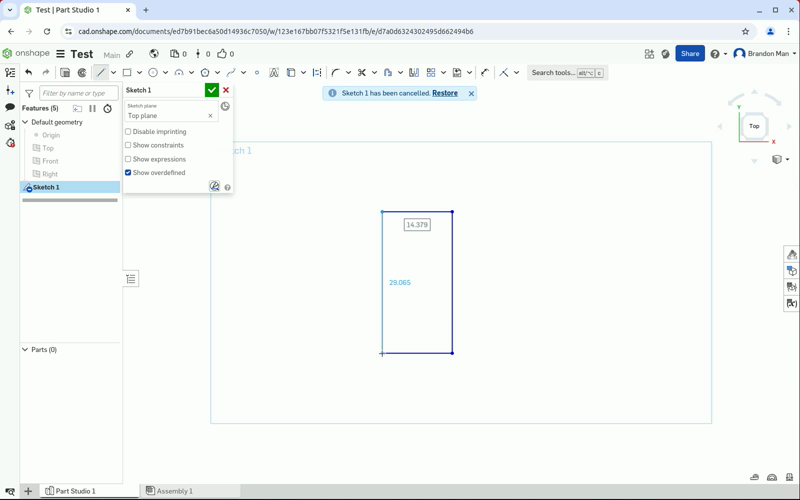
click(382, 353)
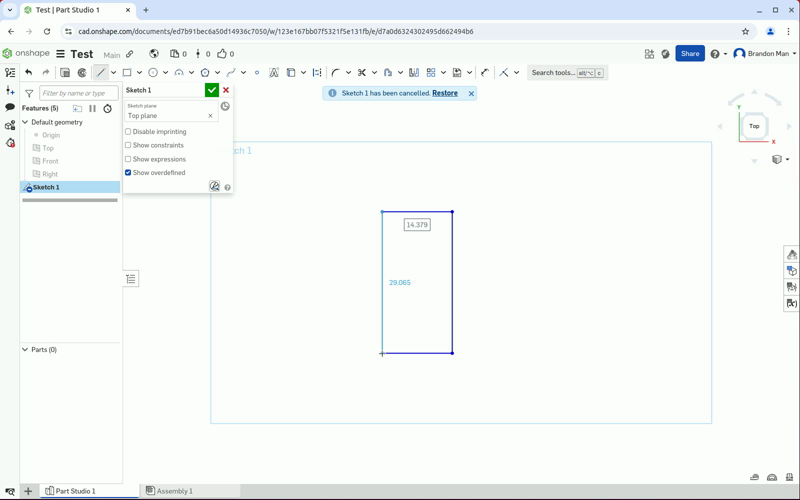
key(esc)
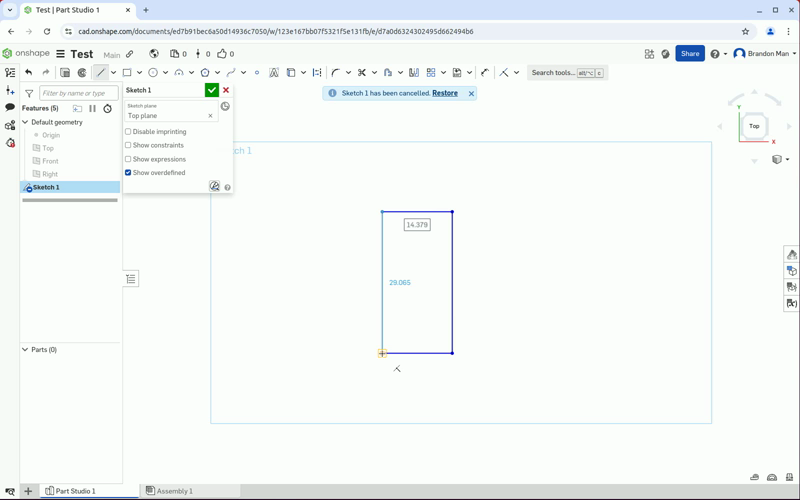
mouse_move(445, 263)
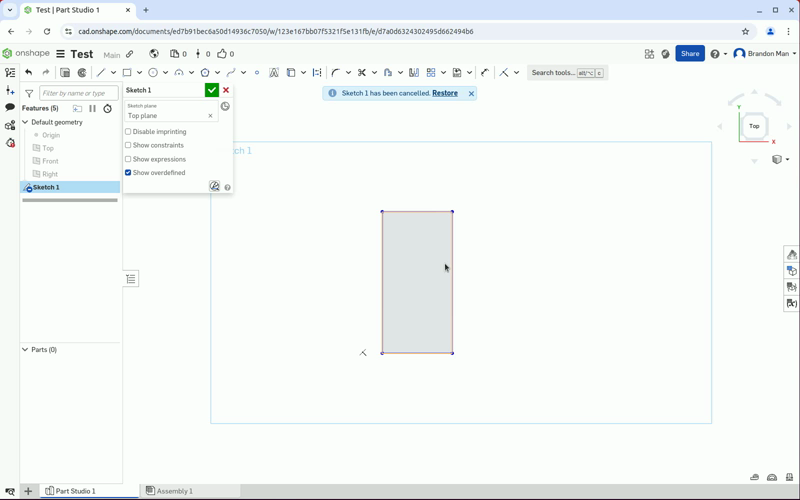
click(445, 263)
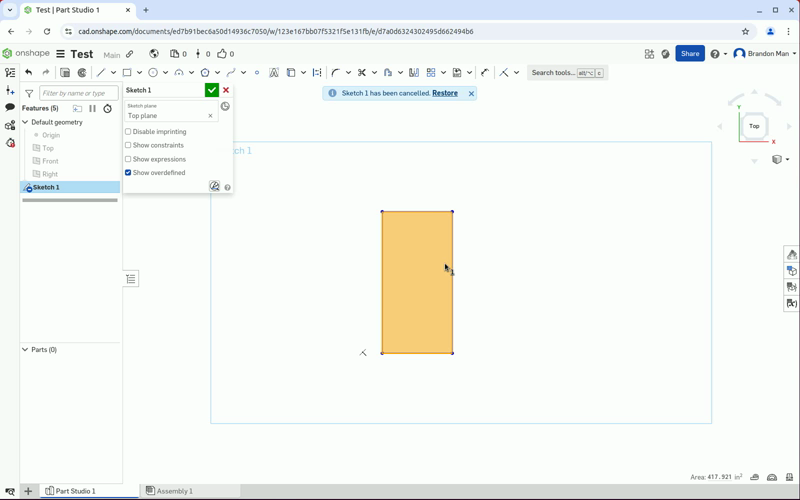
mouse_move(73, 352)
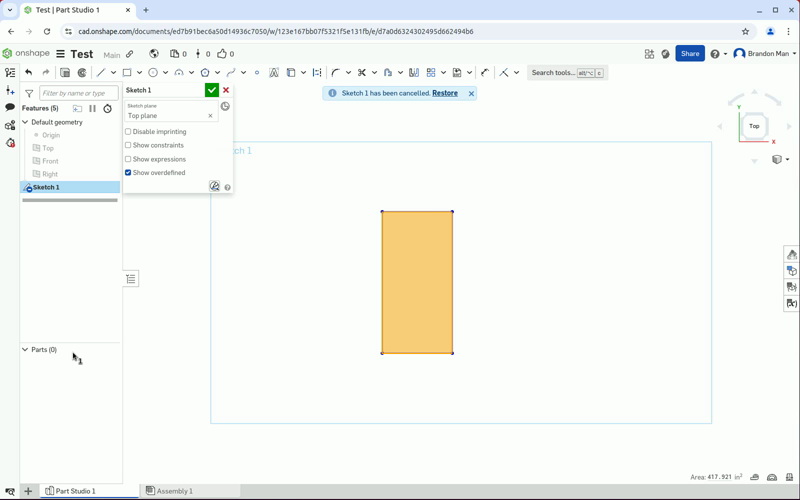
key(shift+y)
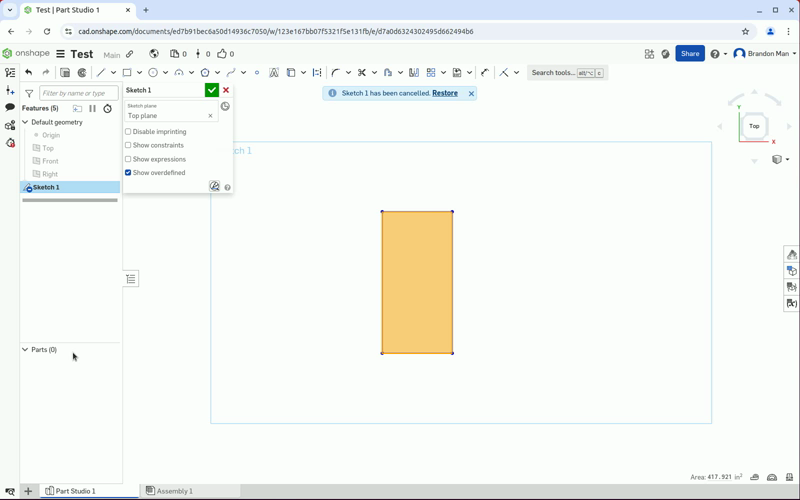
key(shift+e)
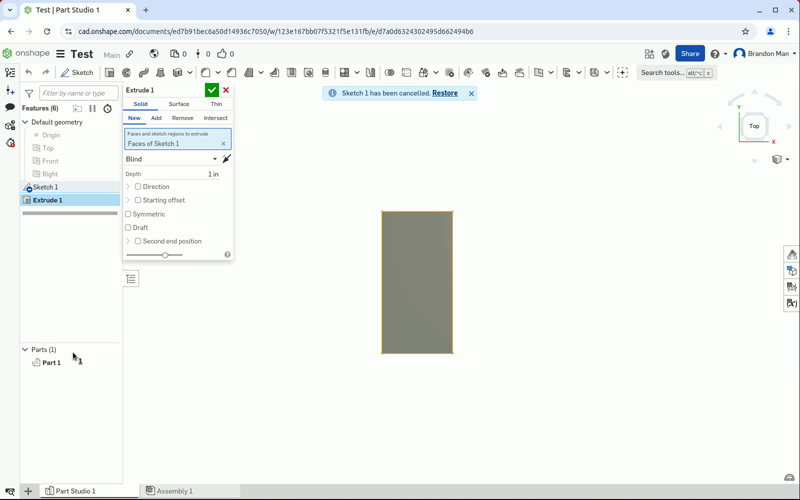
mouse_move(143, 106)
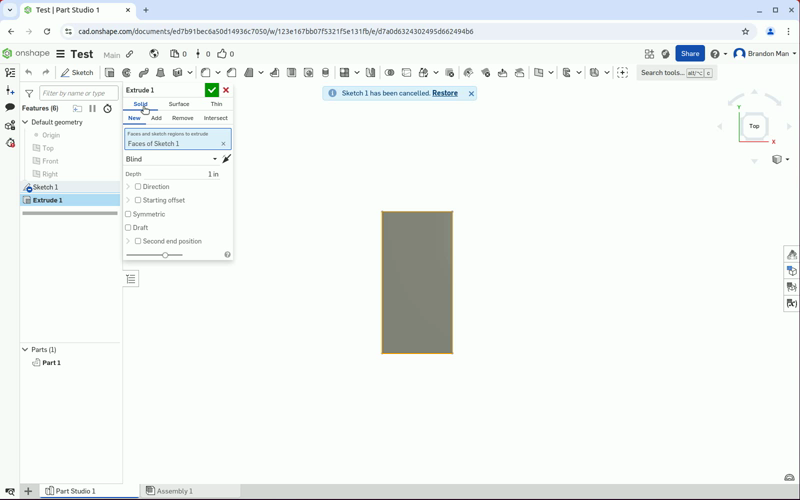
click(143, 106)
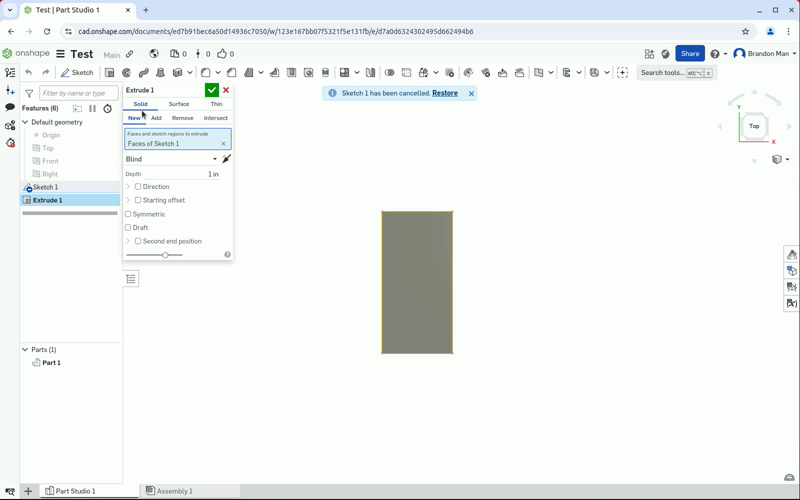
mouse_move(137, 120)
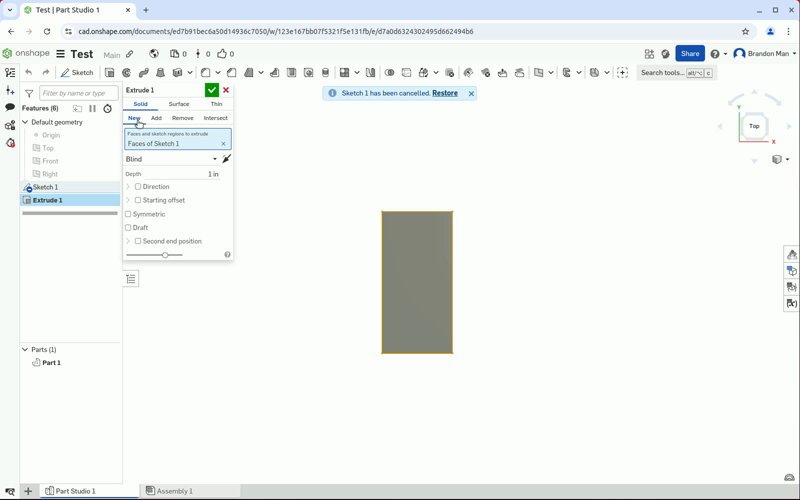
click(137, 120)
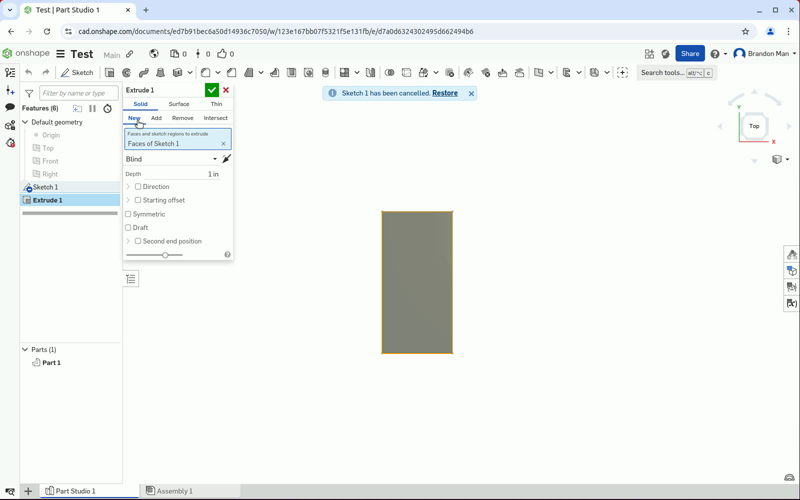
key(tab, 4)
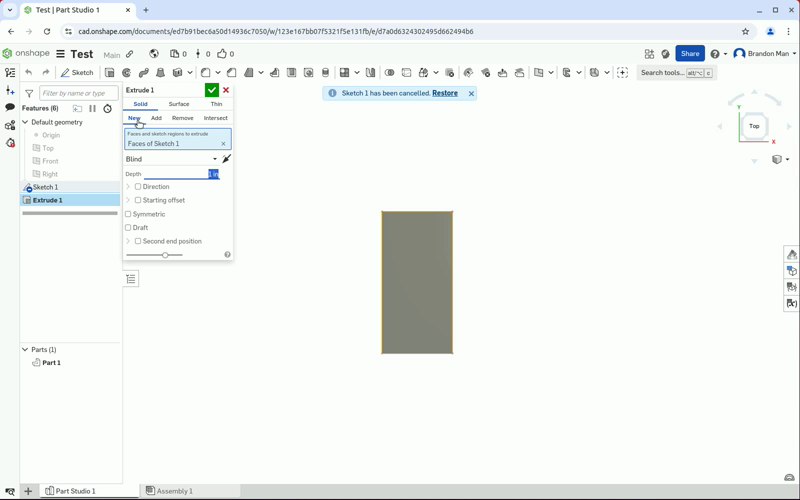
text(0.241)
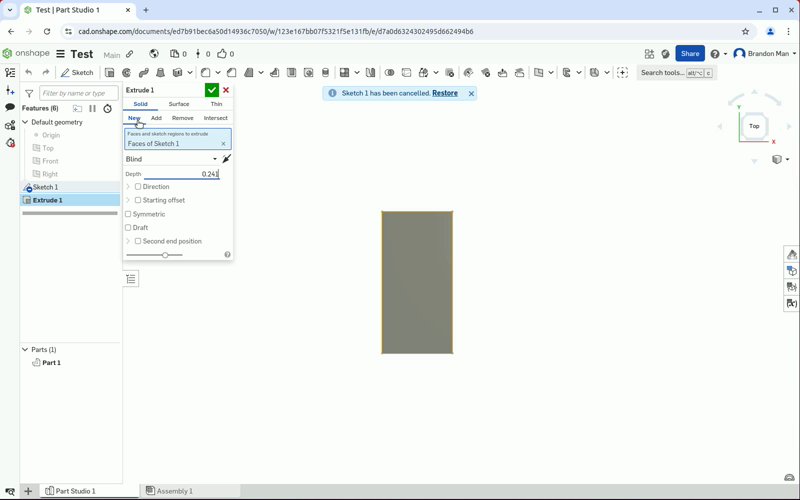
key(enter)
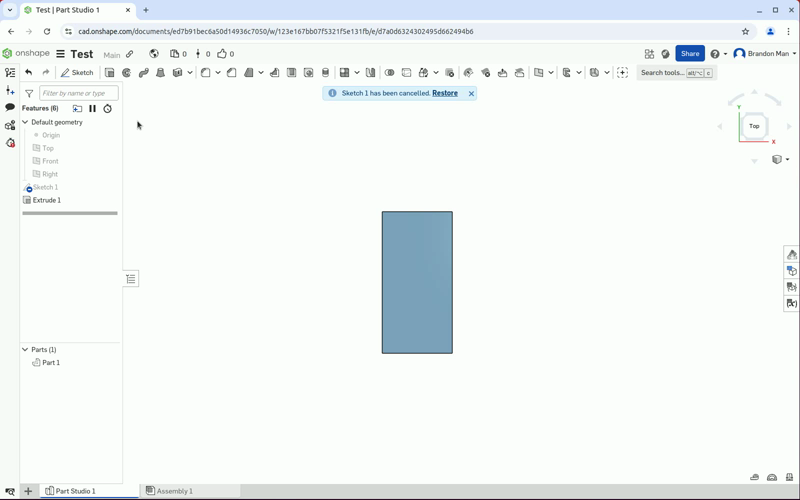
key(shift+h)
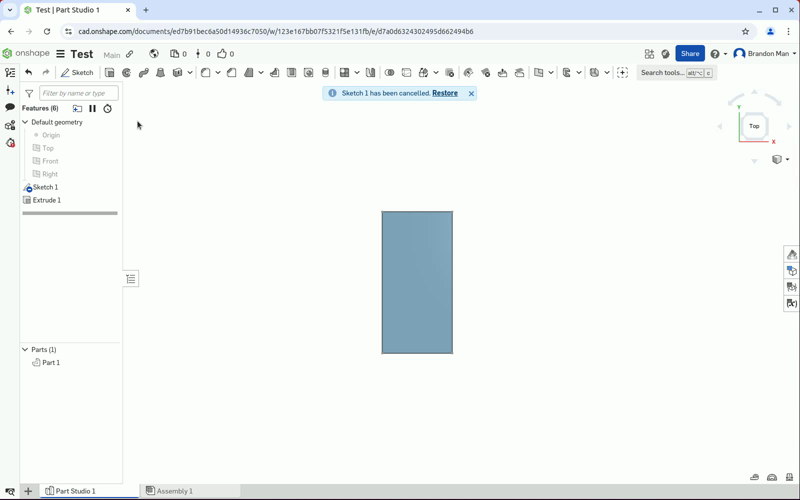
key(shift+h)
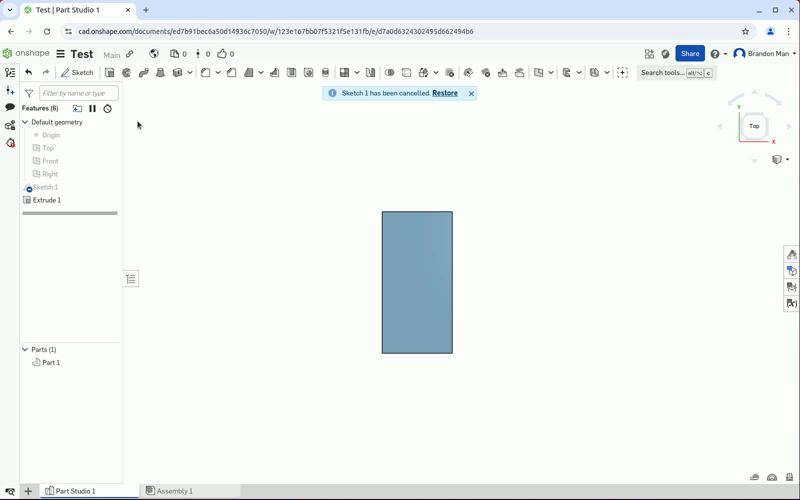
mouse_move(73, 189)
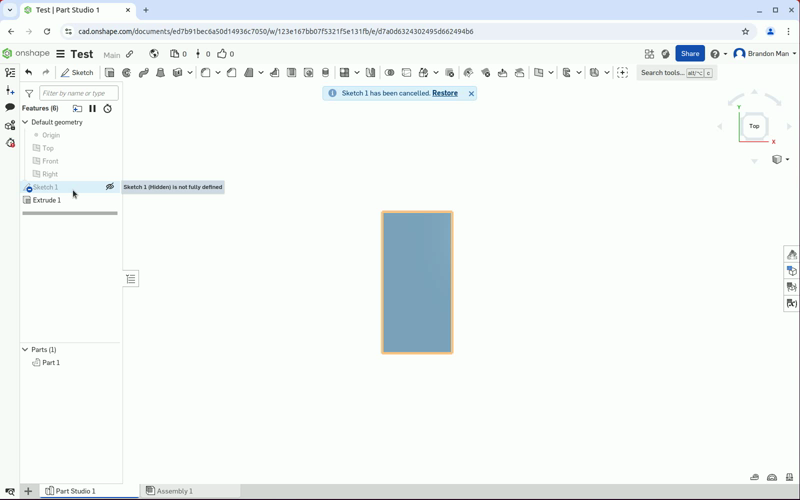
click(73, 189)
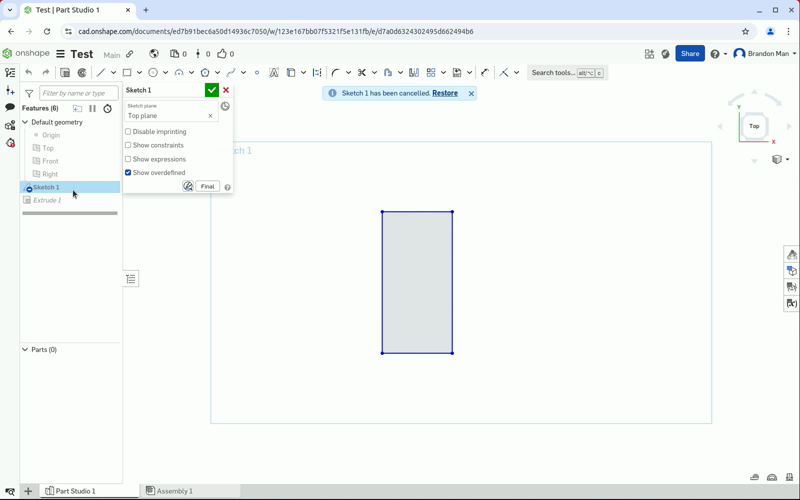
mouse_move(229, 92)
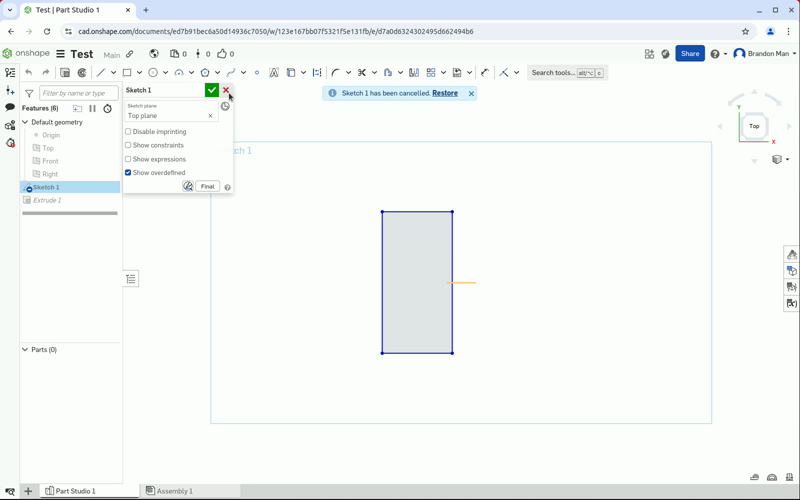
click(229, 92)
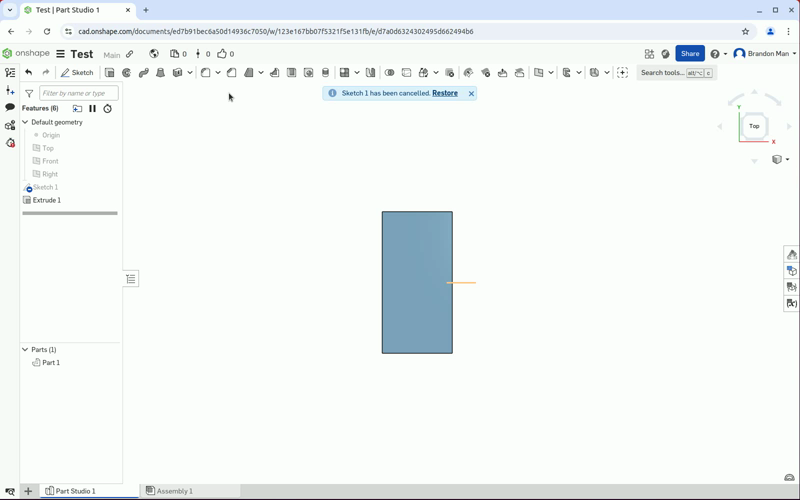
mouse_move(541, 75)
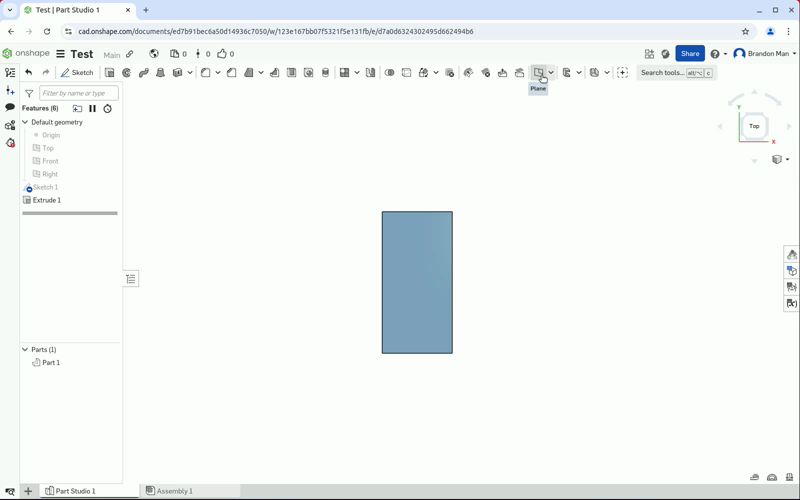
click(541, 75)
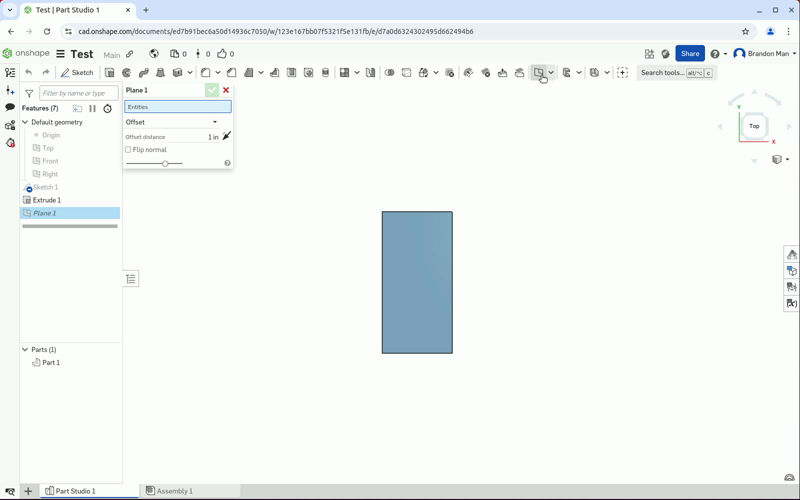
mouse_move(73, 150)
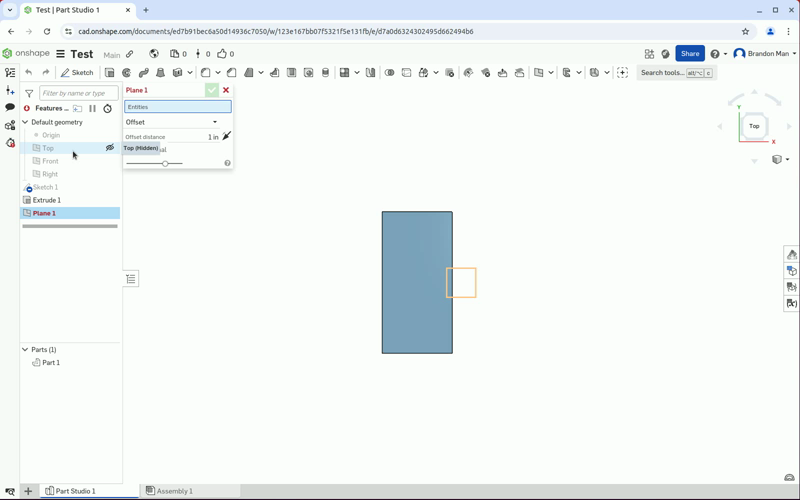
click(73, 150)
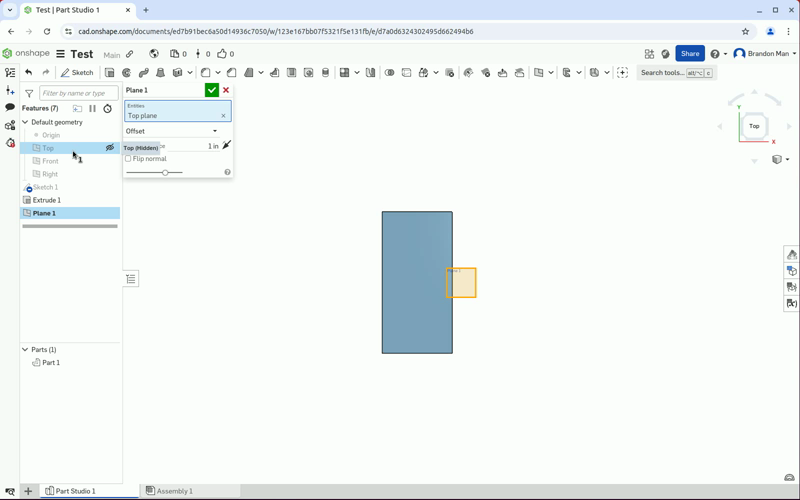
key(tab, 2)
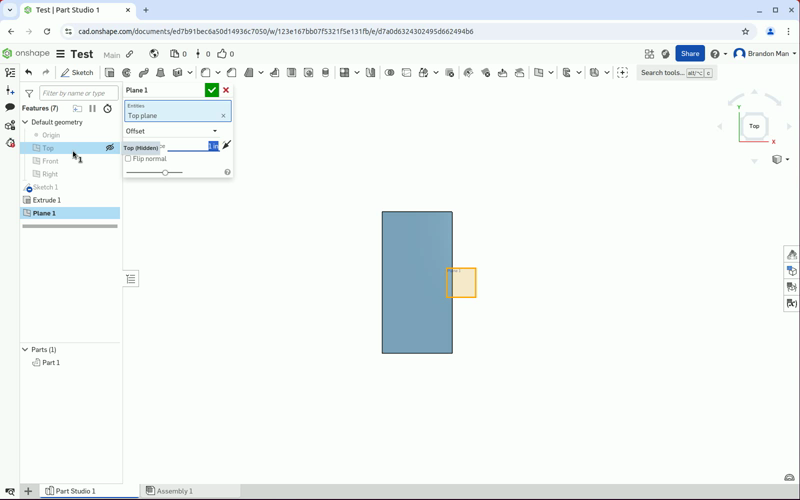
text(0.246)
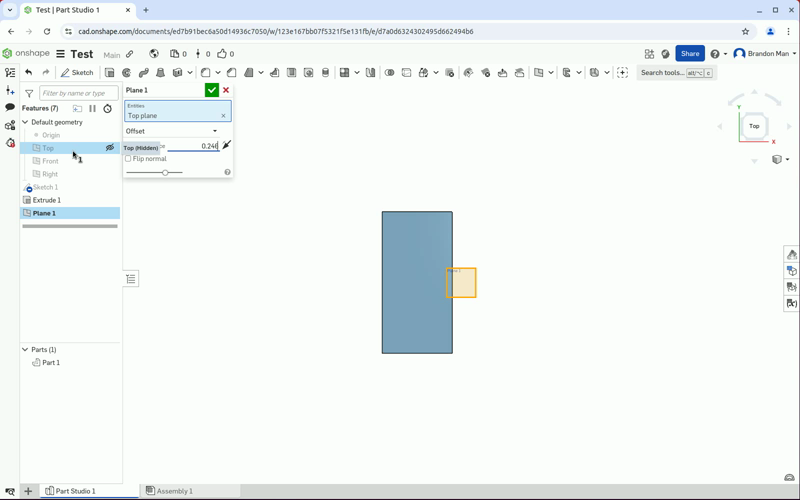
key(enter, 2)
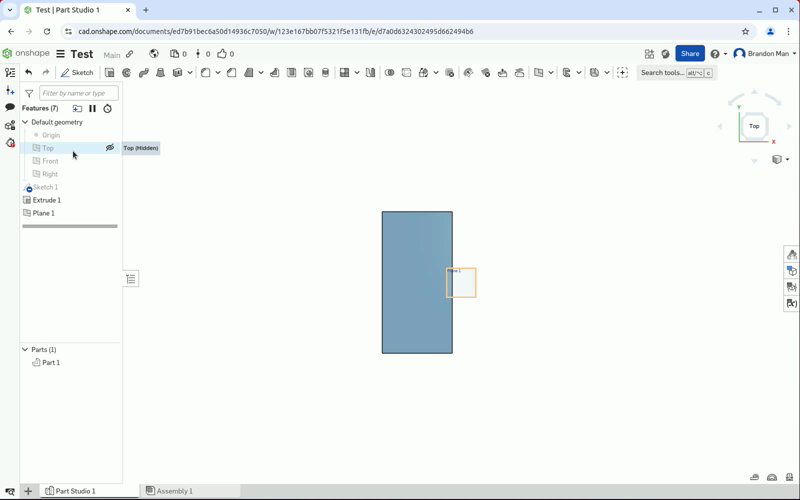
key(shift+s)
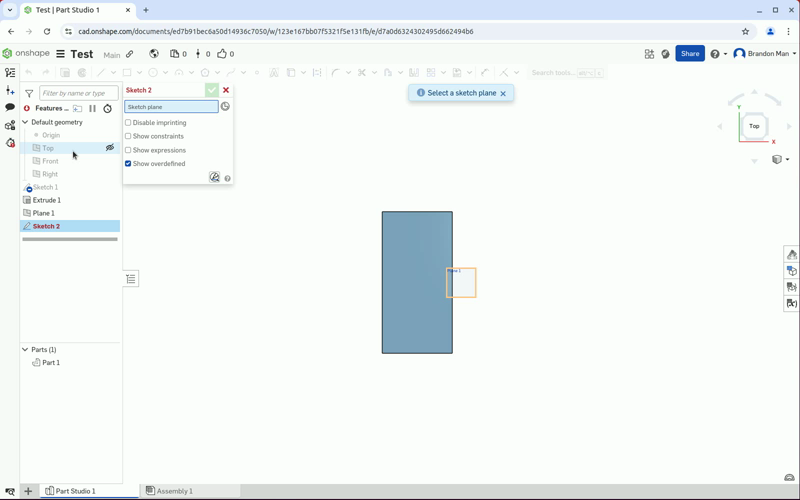
mouse_move(73, 215)
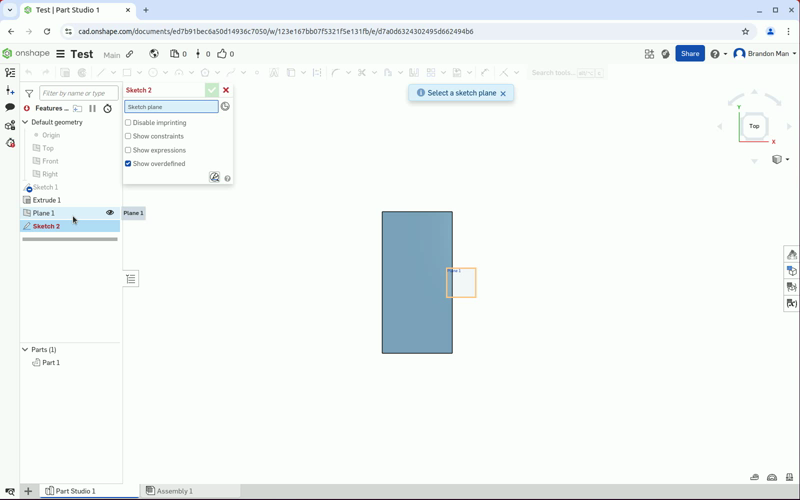
click(73, 215)
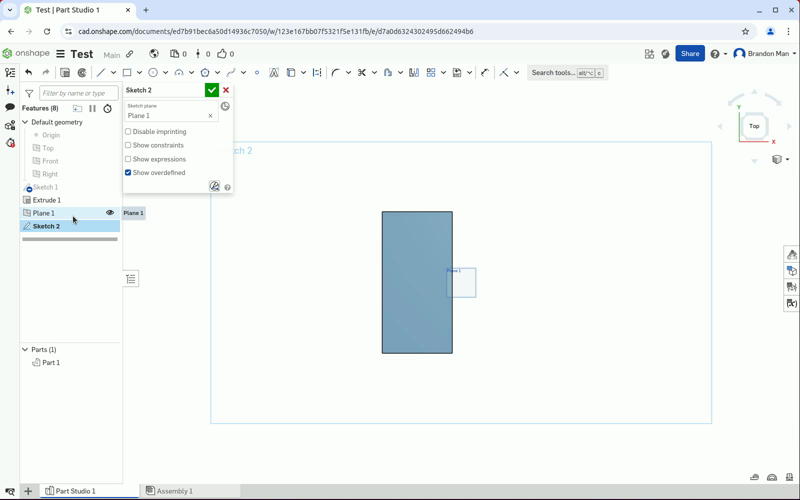
mouse_move(73, 352)
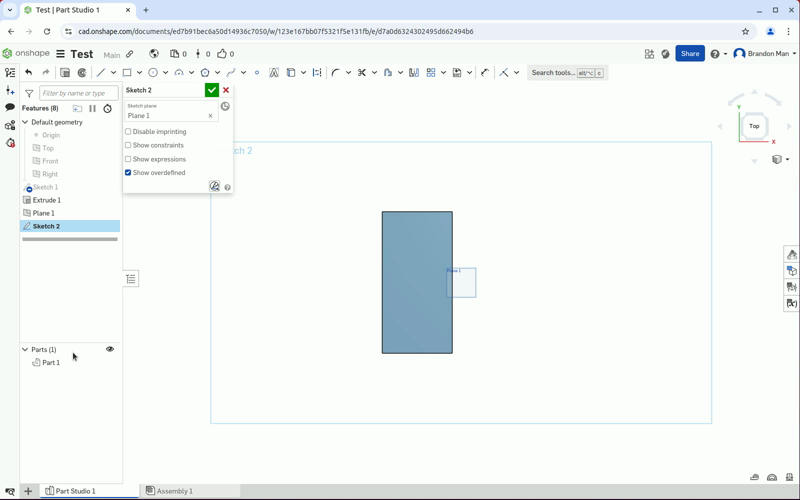
key(y)
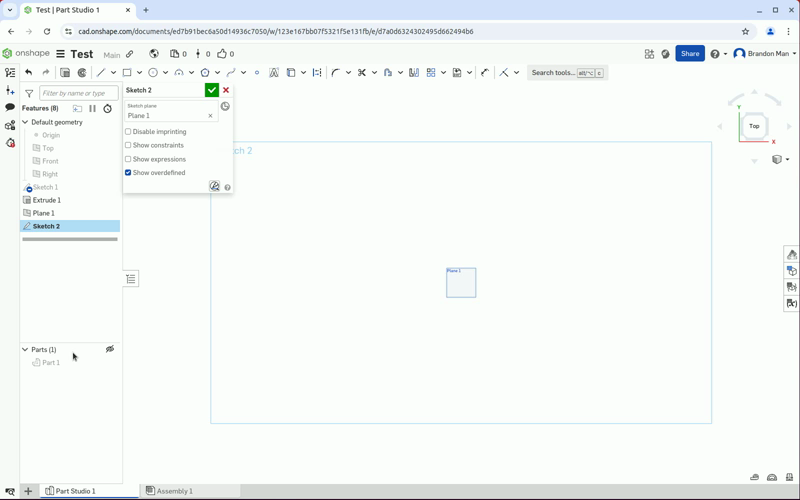
key(l)
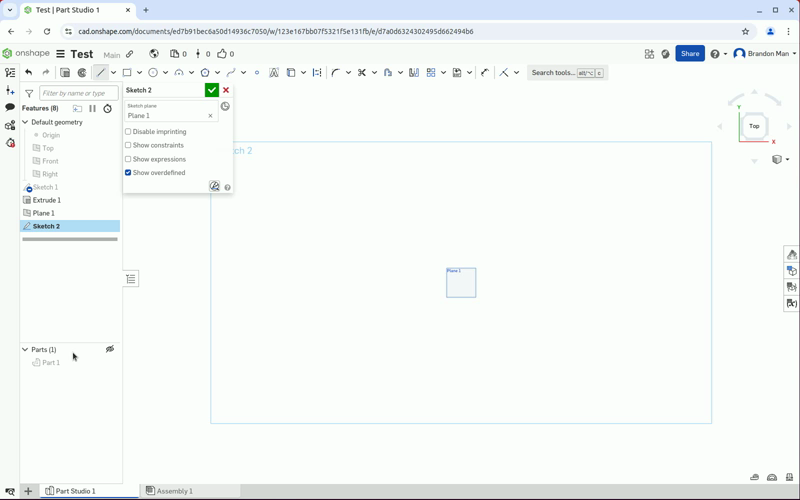
key_down(shift)
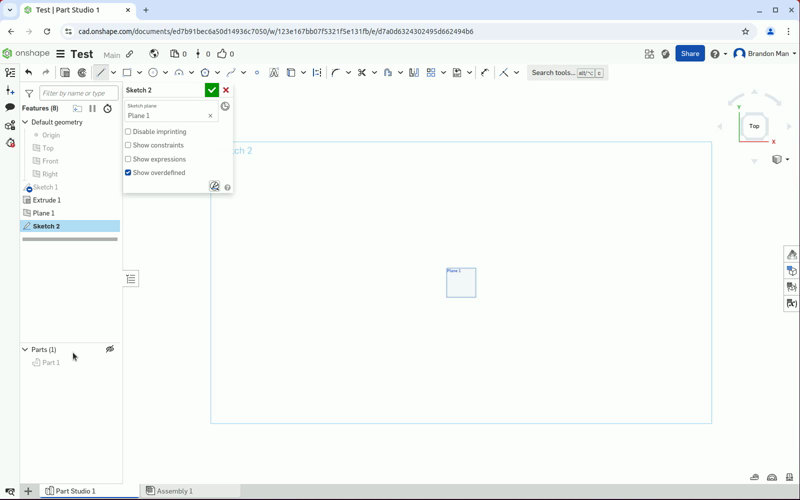
mouse_move(348, 258)
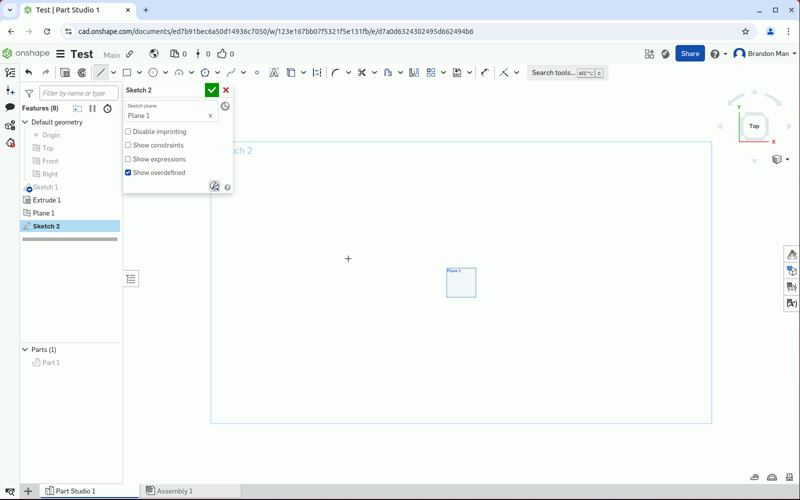
click(348, 258)
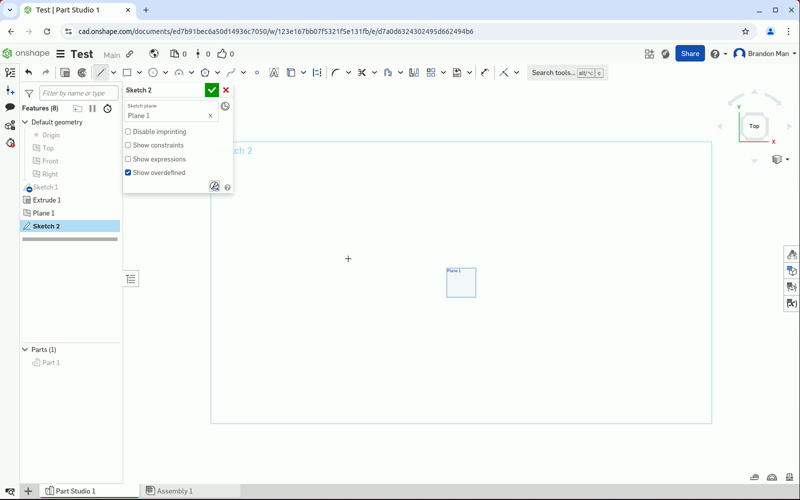
key_up(shift)
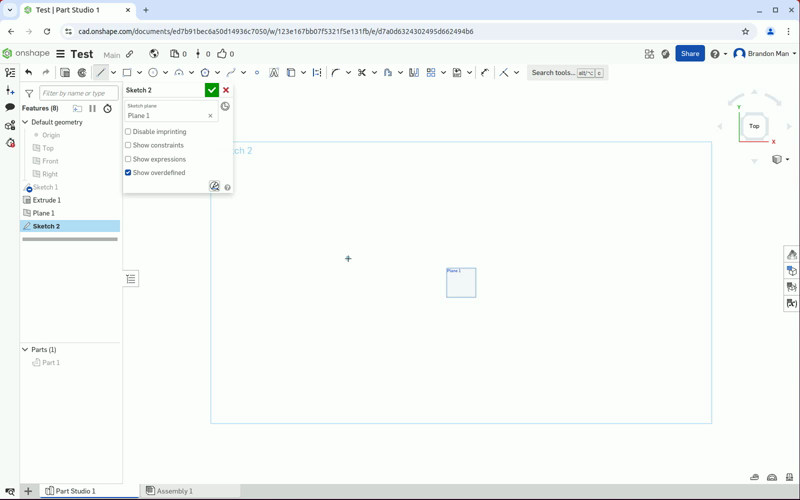
key_down(shift)
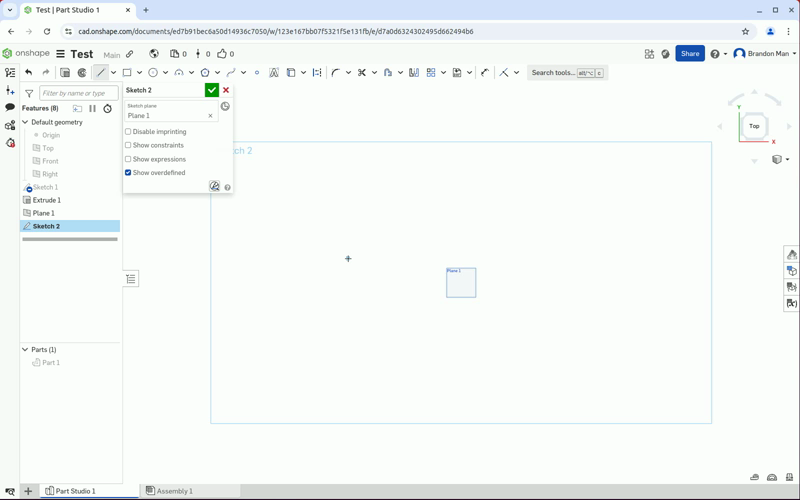
mouse_move(378, 258)
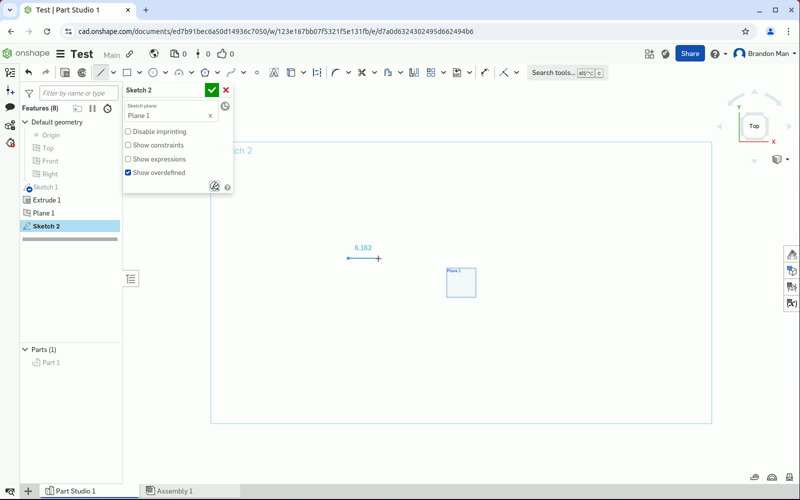
mouse_move(350, 258)
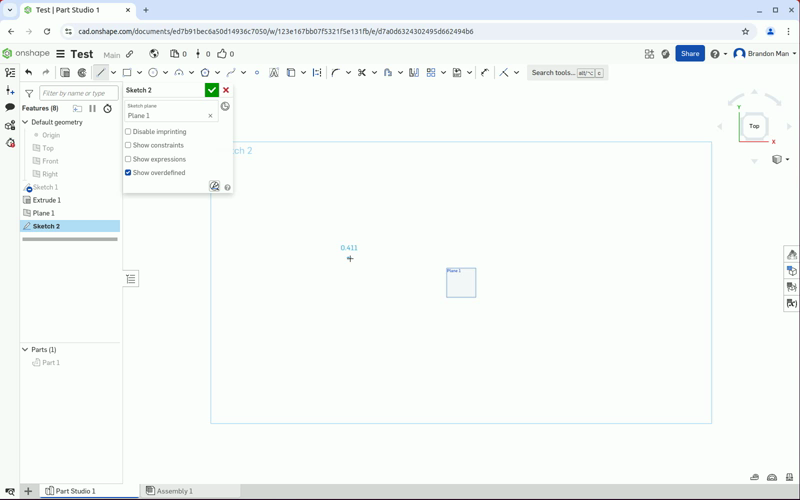
scroll(6)
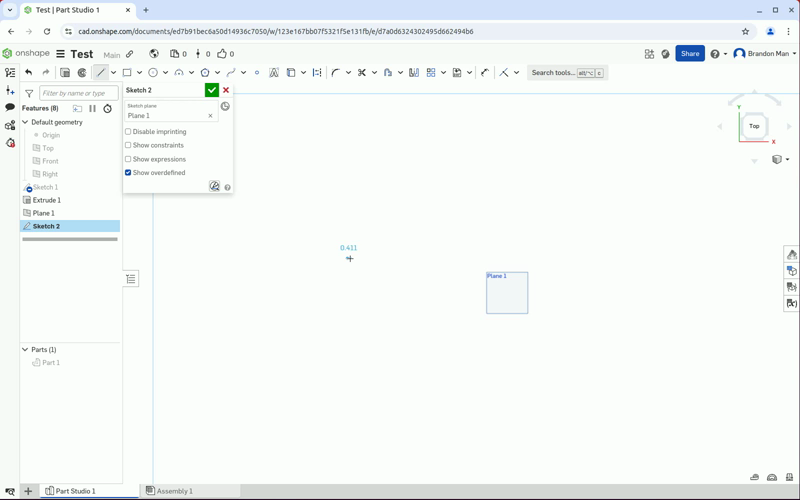
scroll(6)
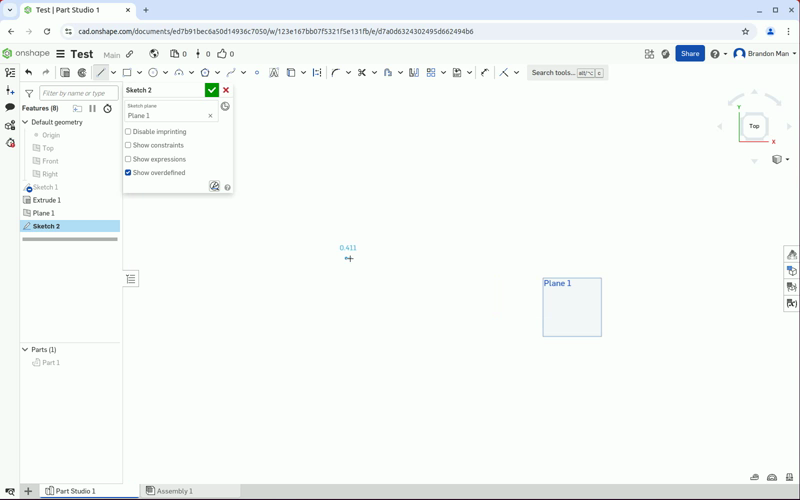
scroll(6)
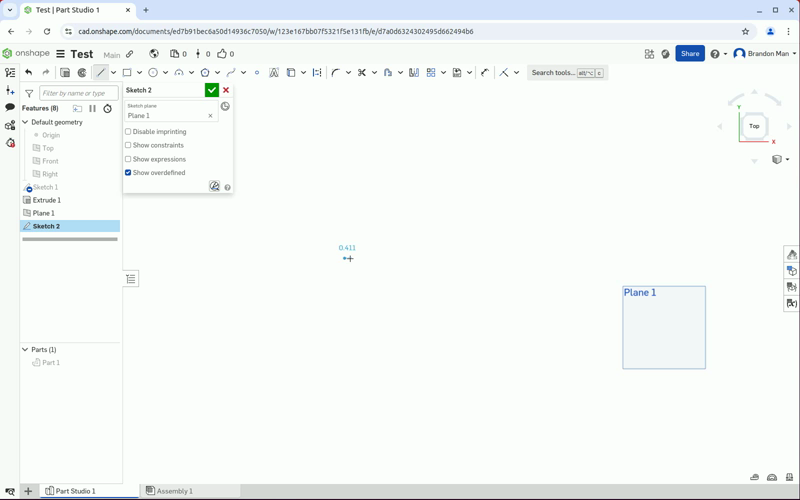
scroll(6)
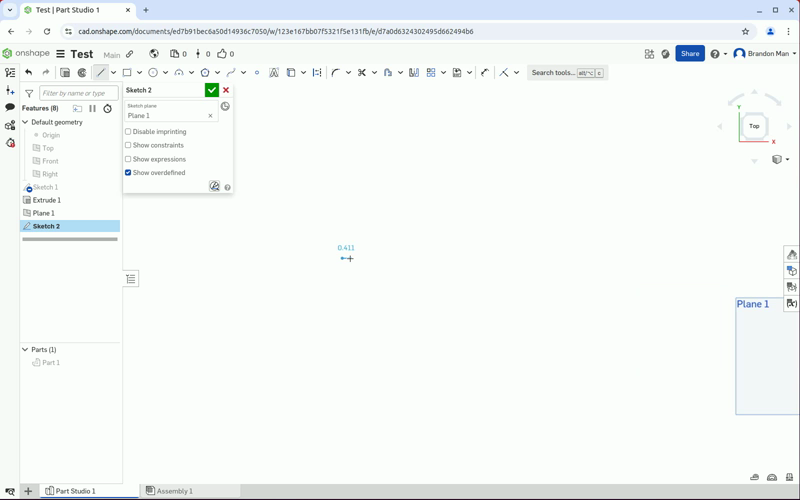
scroll(6)
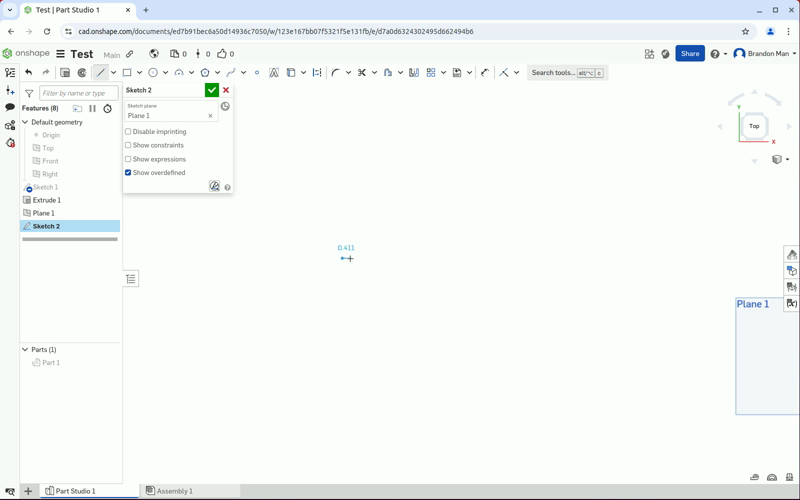
scroll(6)
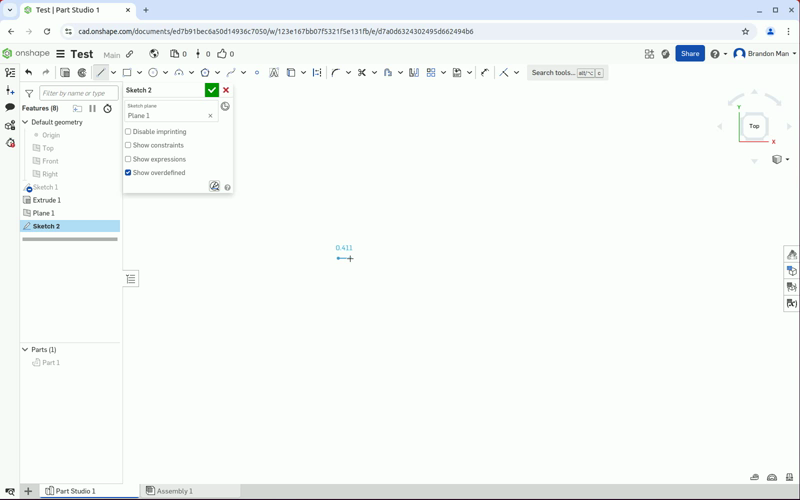
scroll(6)
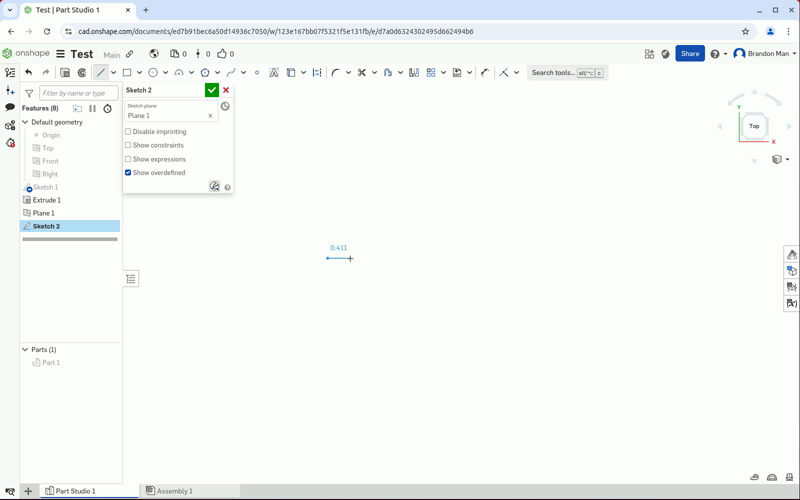
click(350, 258)
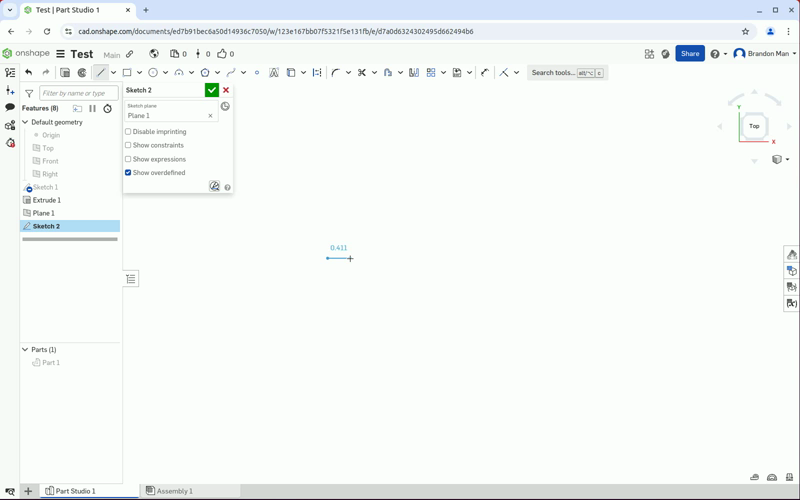
scroll(-6)
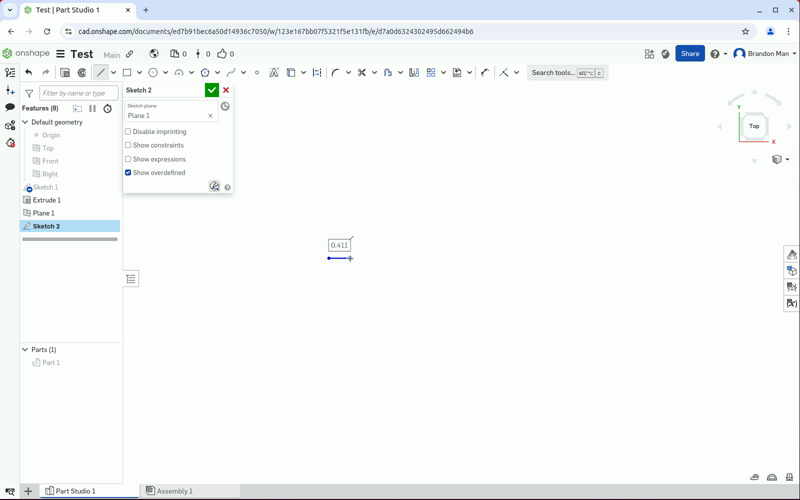
scroll(-6)
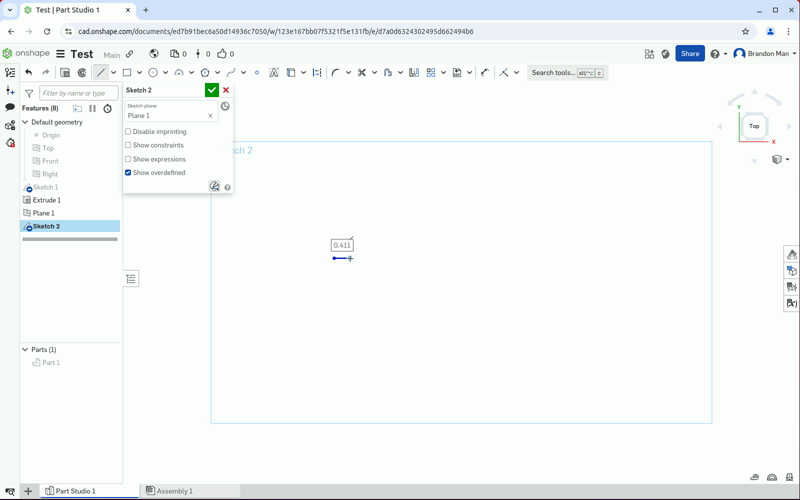
scroll(-6)
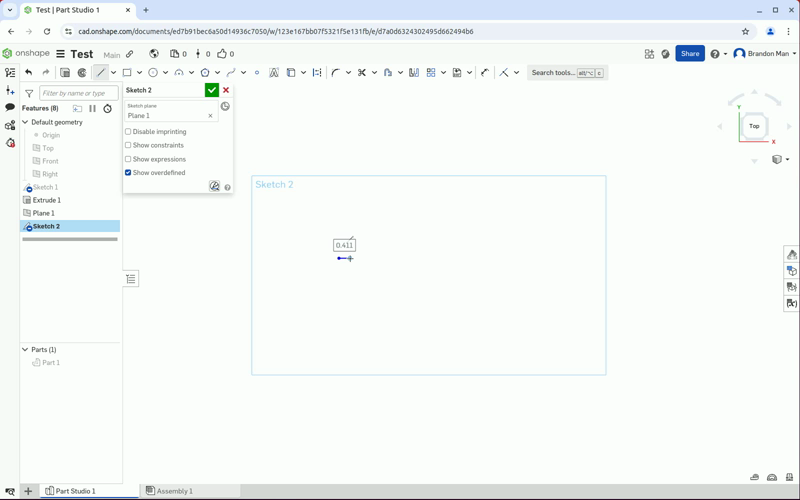
scroll(-6)
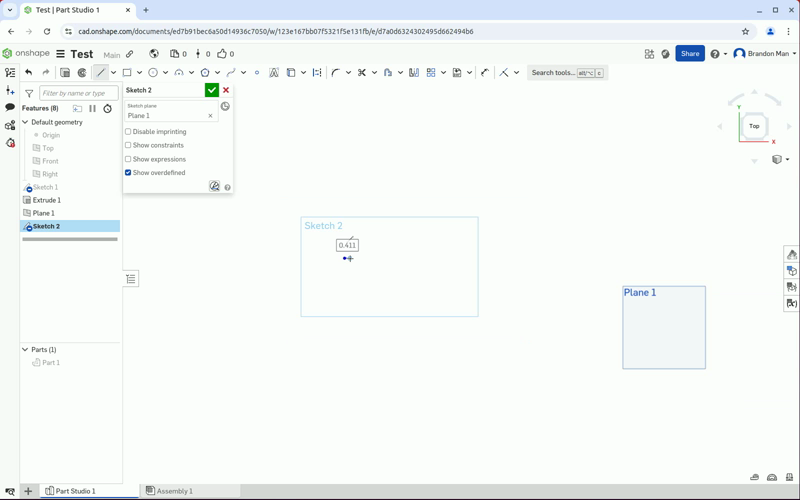
scroll(-6)
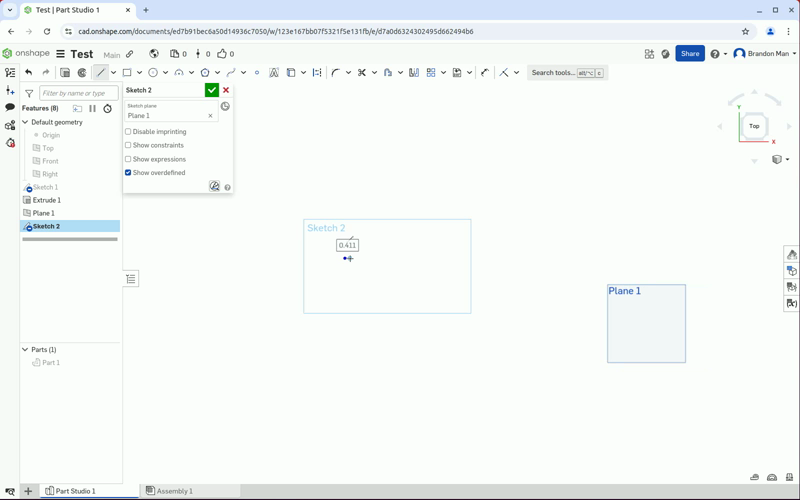
scroll(-6)
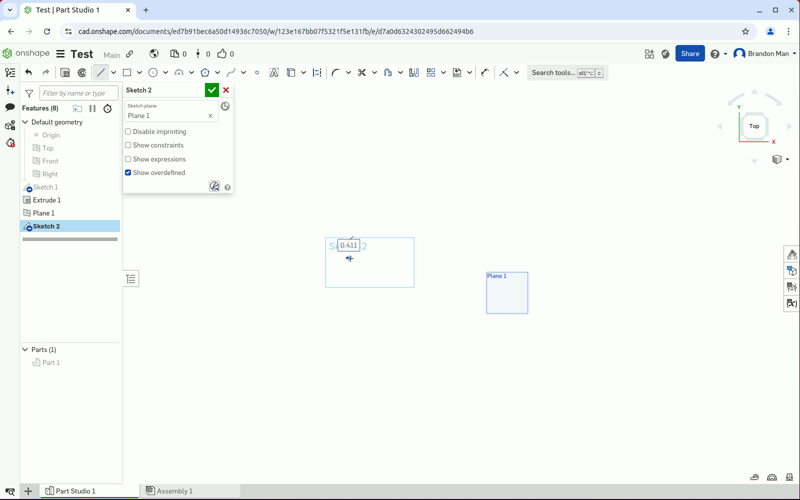
scroll(-6)
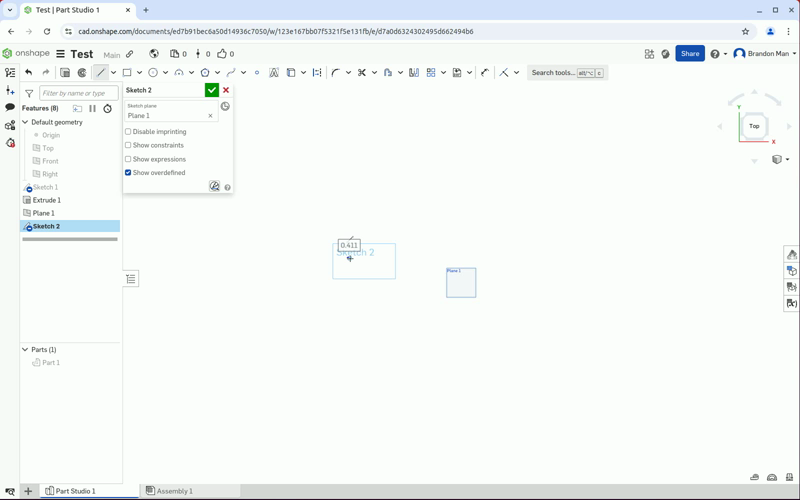
key_up(shift)
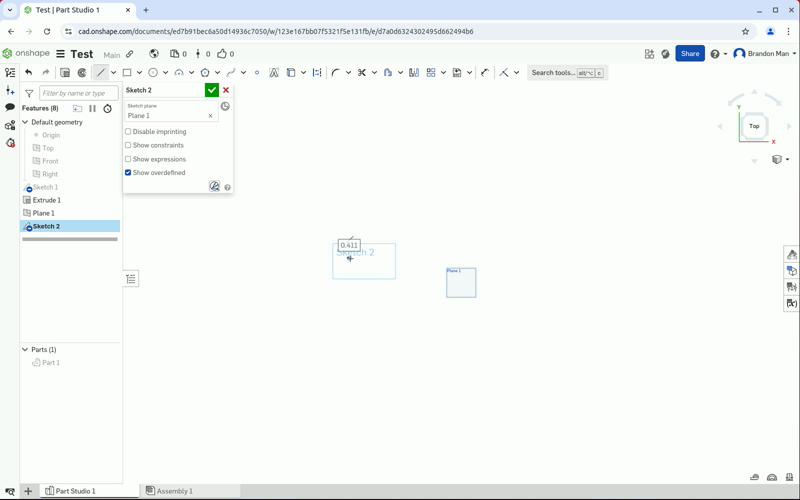
key_down(shift)
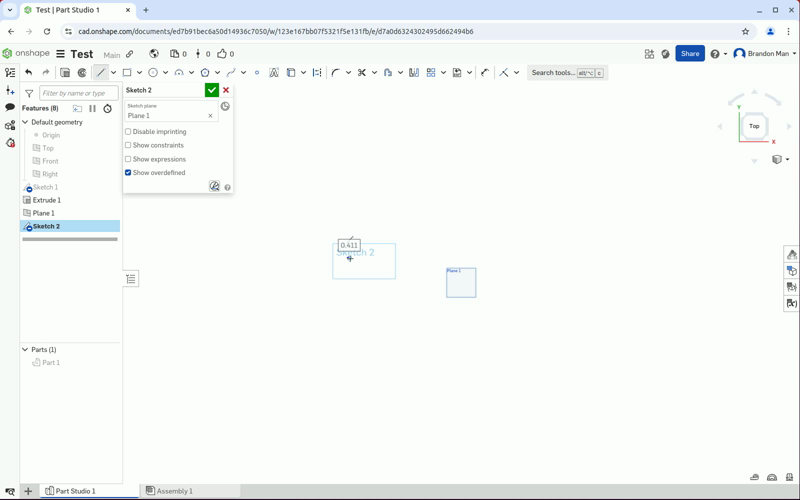
mouse_move(380, 258)
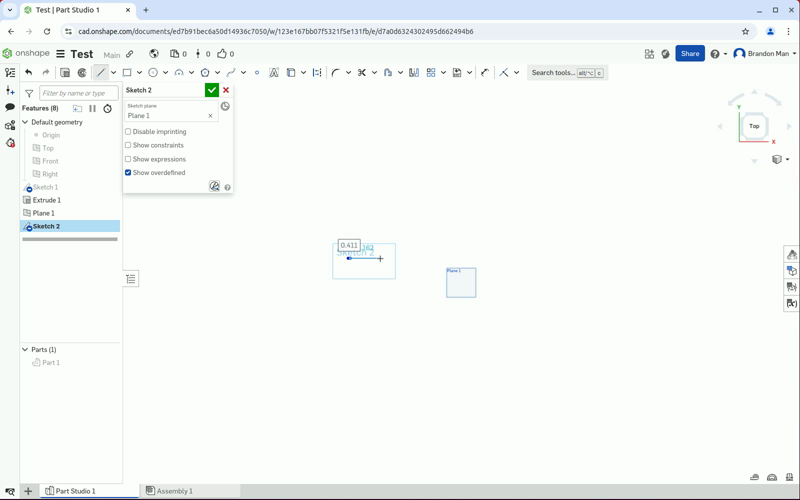
mouse_move(350, 253)
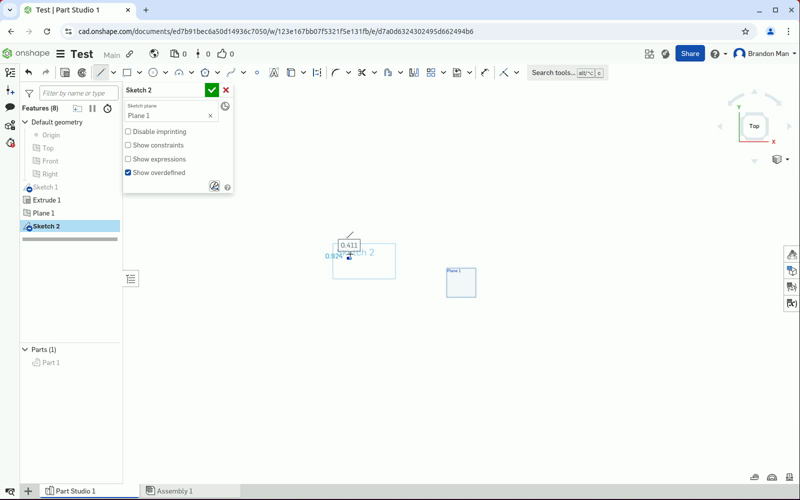
scroll(6)
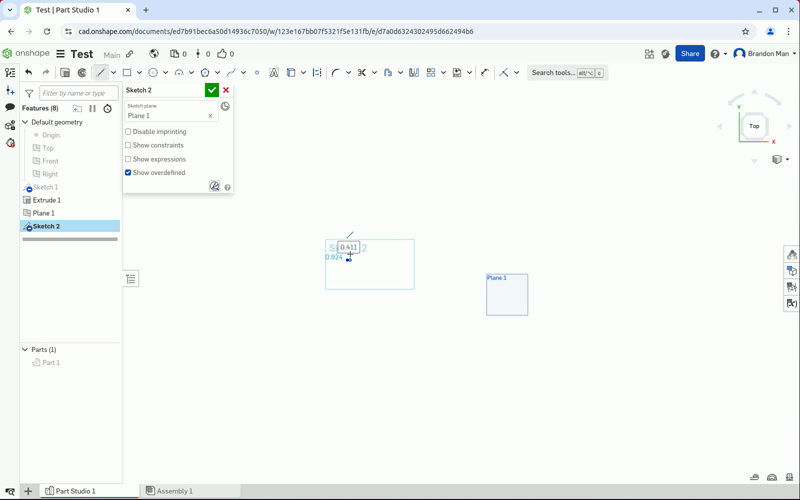
scroll(6)
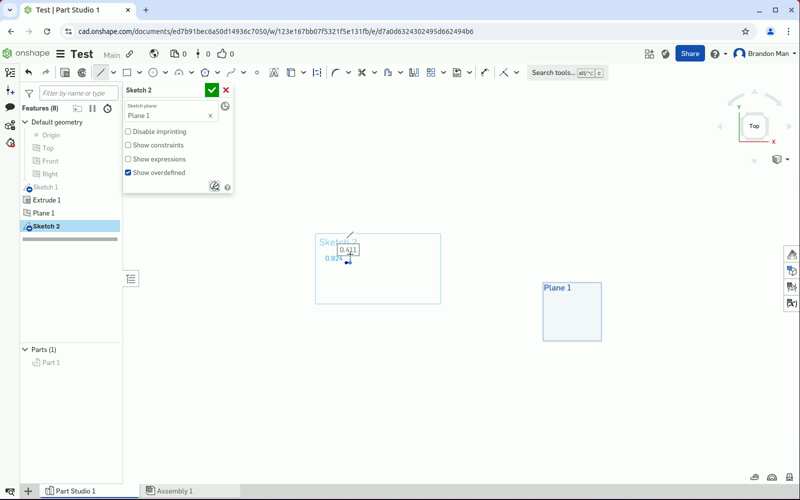
scroll(6)
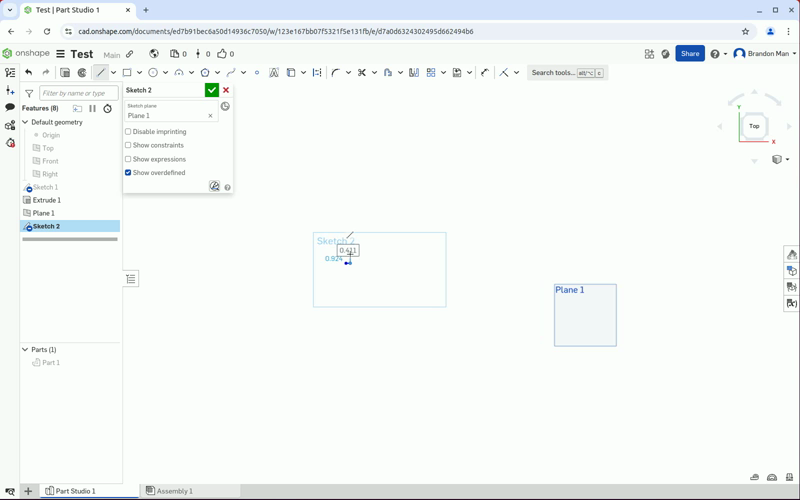
scroll(6)
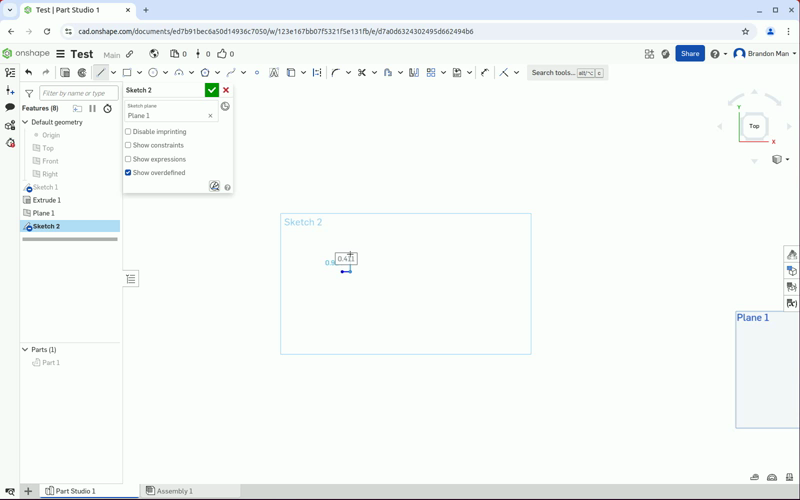
scroll(6)
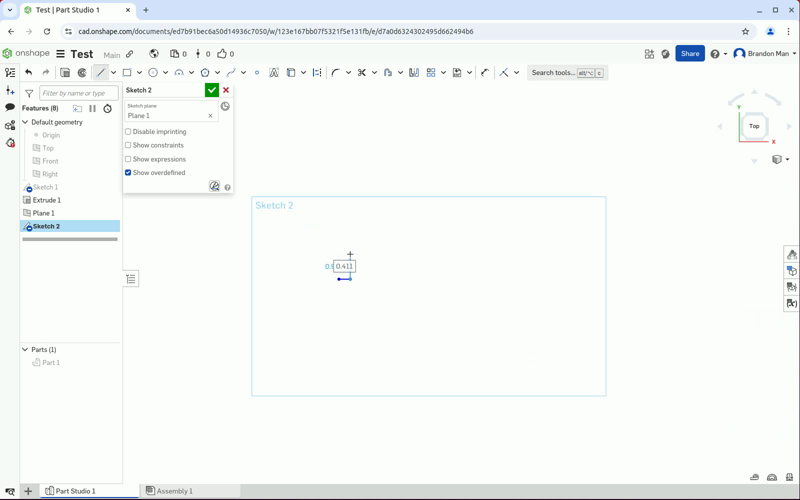
scroll(6)
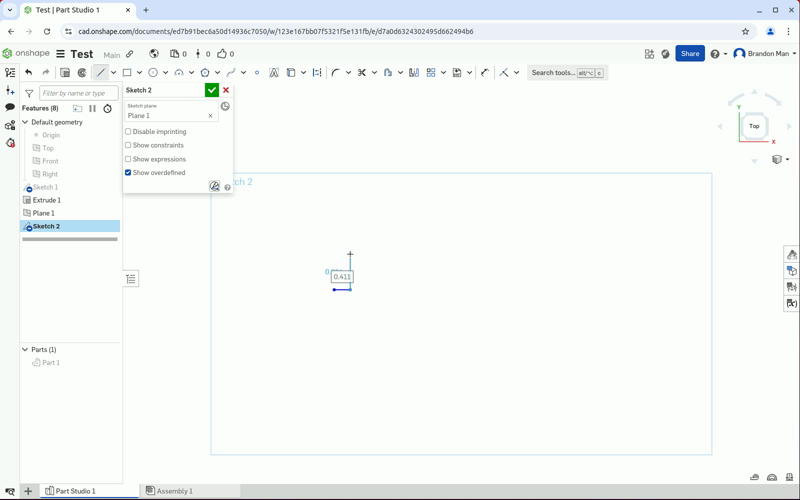
scroll(6)
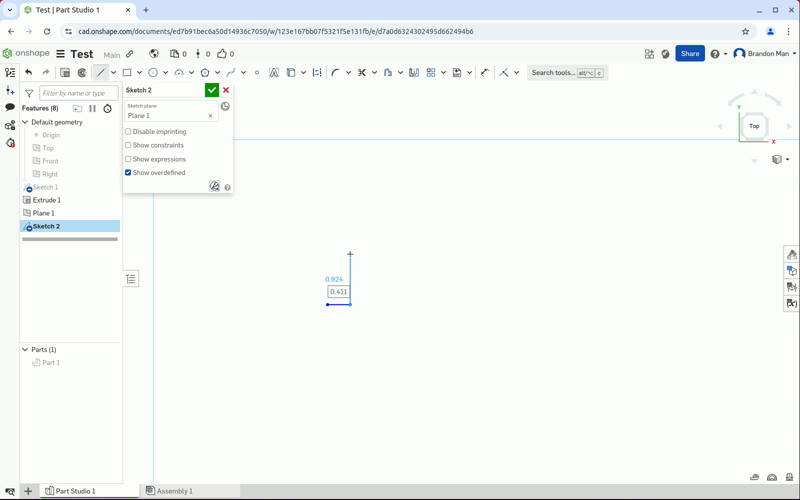
click(350, 253)
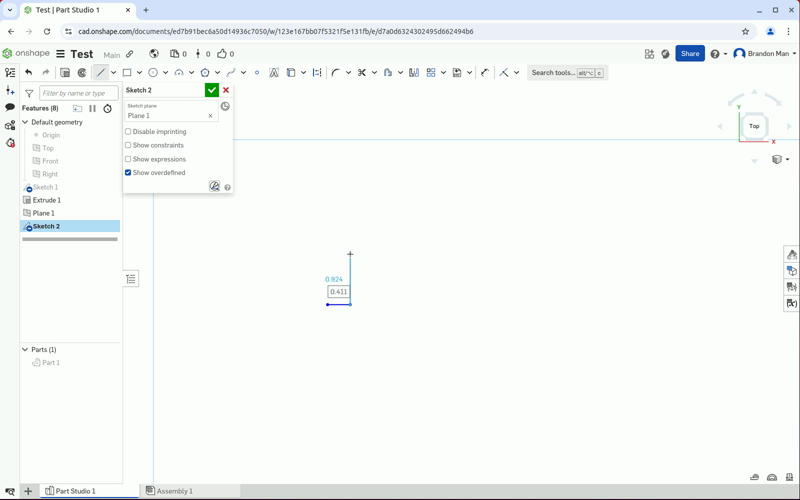
scroll(-6)
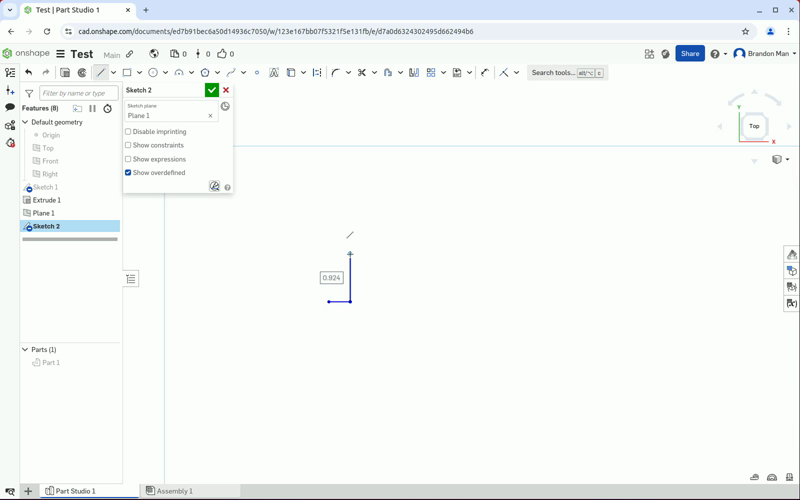
scroll(-6)
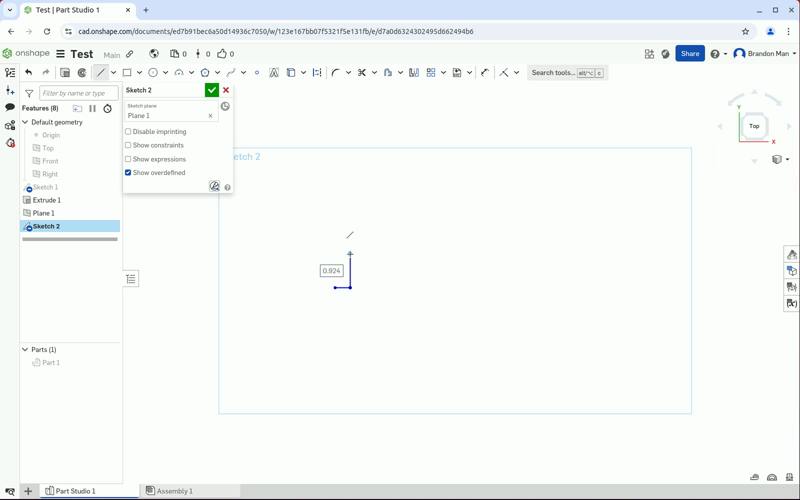
scroll(-6)
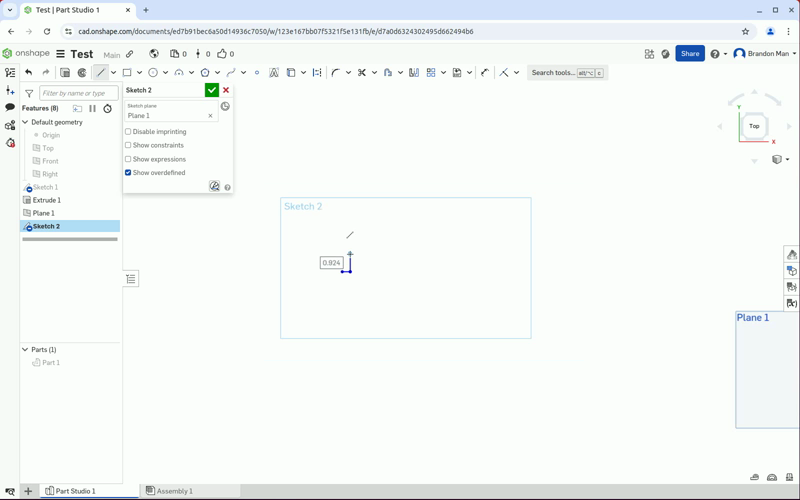
scroll(-6)
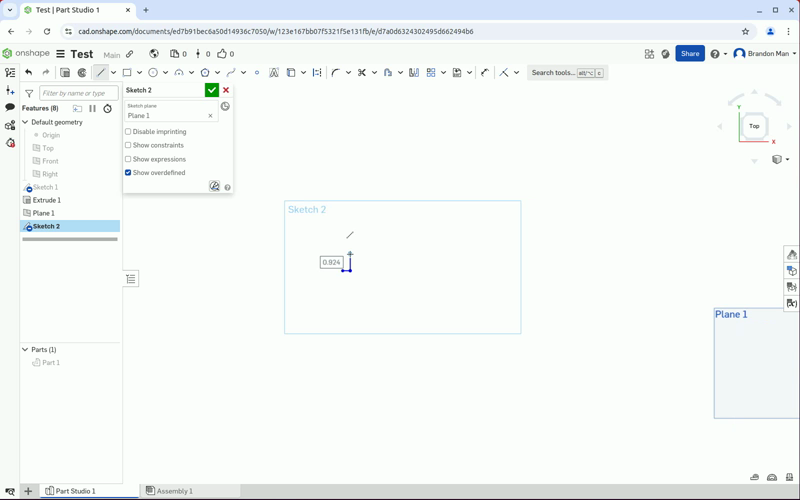
scroll(-6)
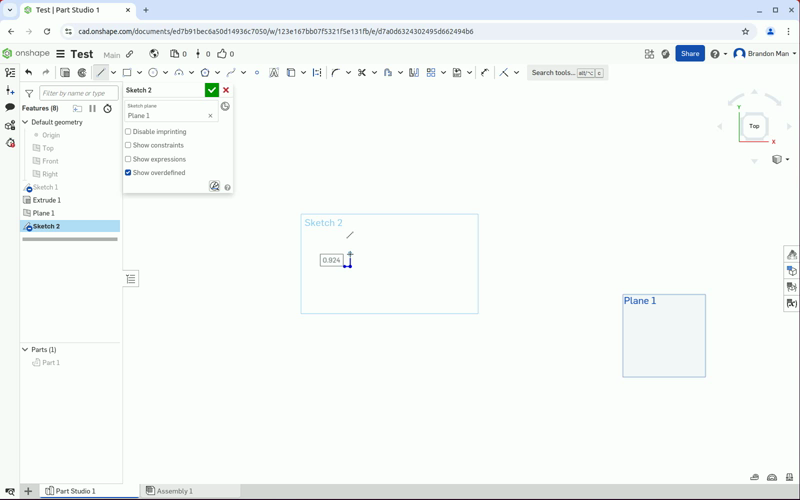
scroll(-6)
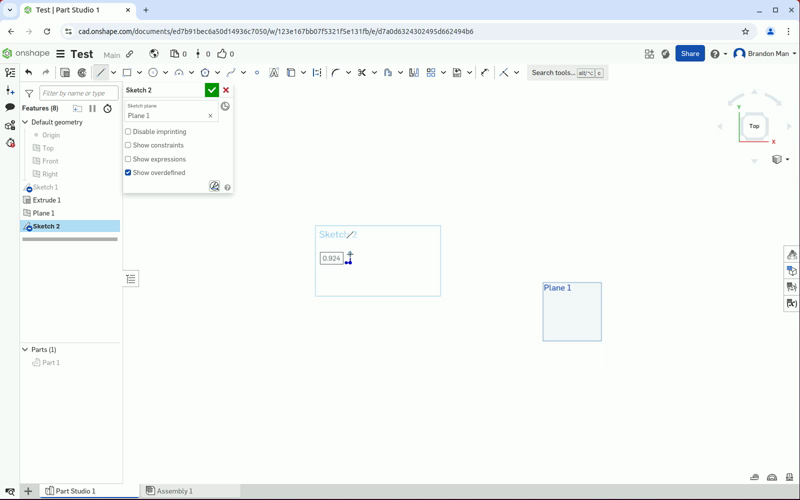
scroll(-6)
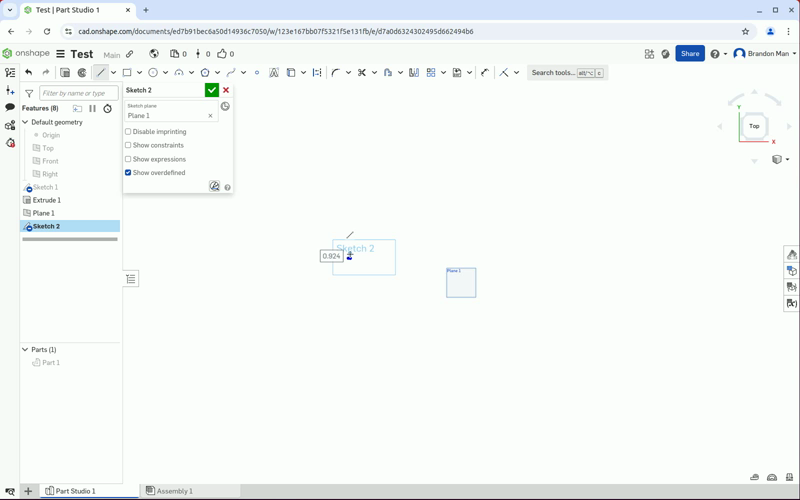
key_up(shift)
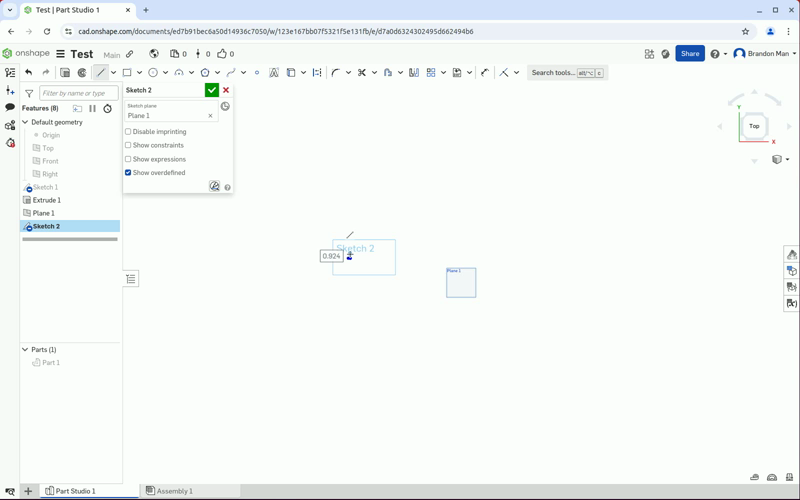
key_down(shift)
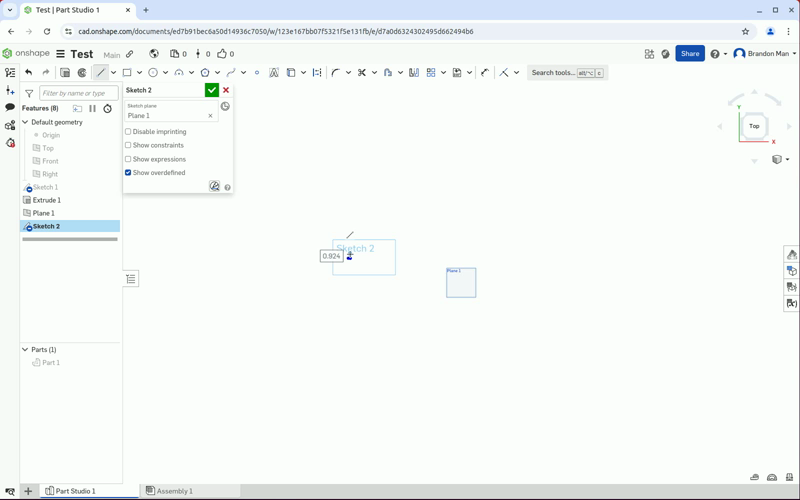
mouse_move(380, 253)
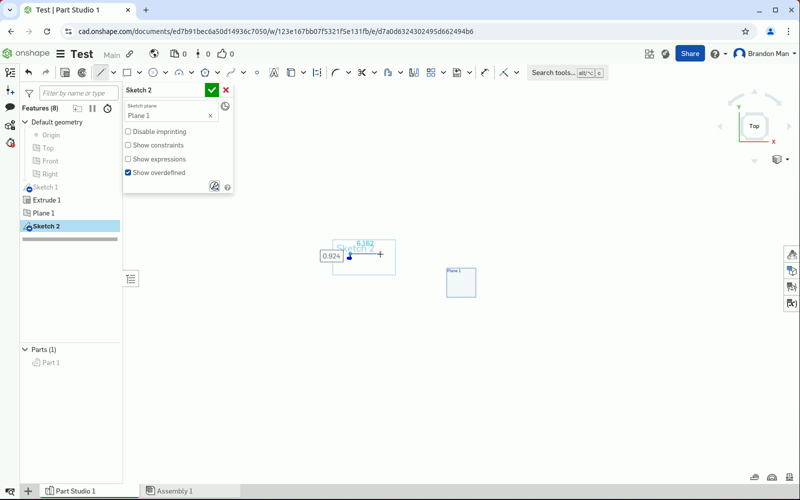
mouse_move(348, 253)
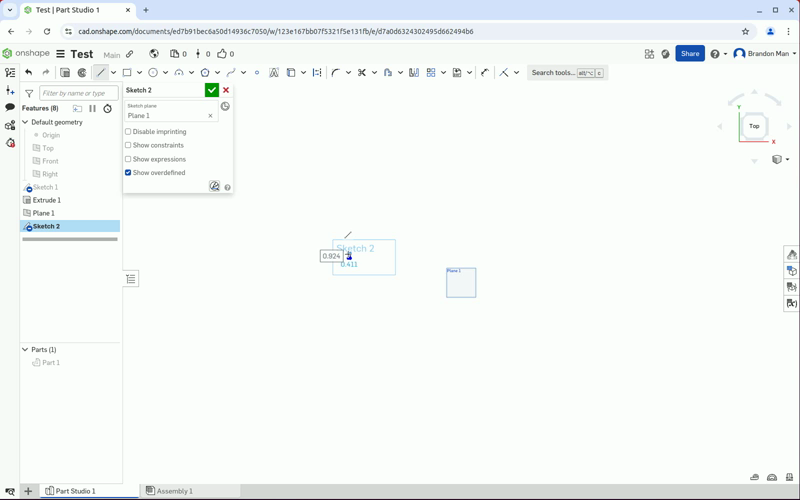
scroll(6)
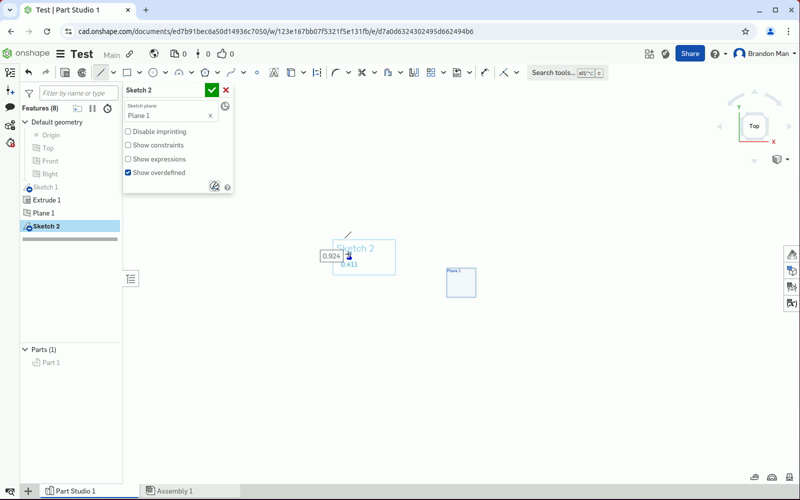
scroll(6)
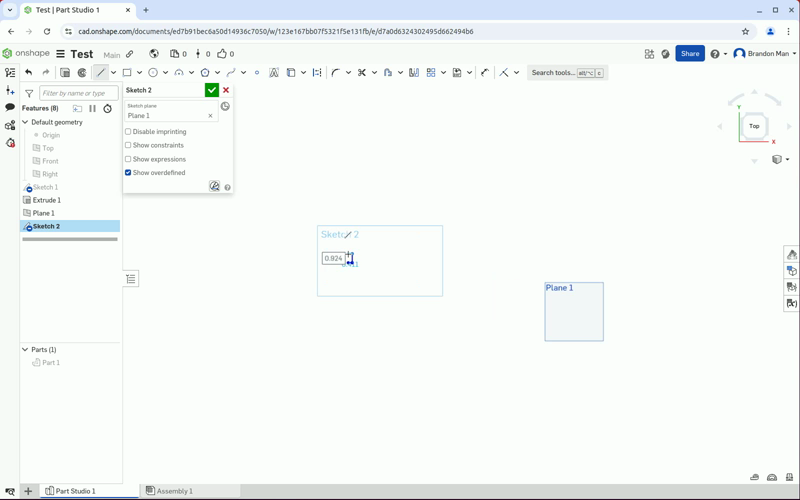
scroll(6)
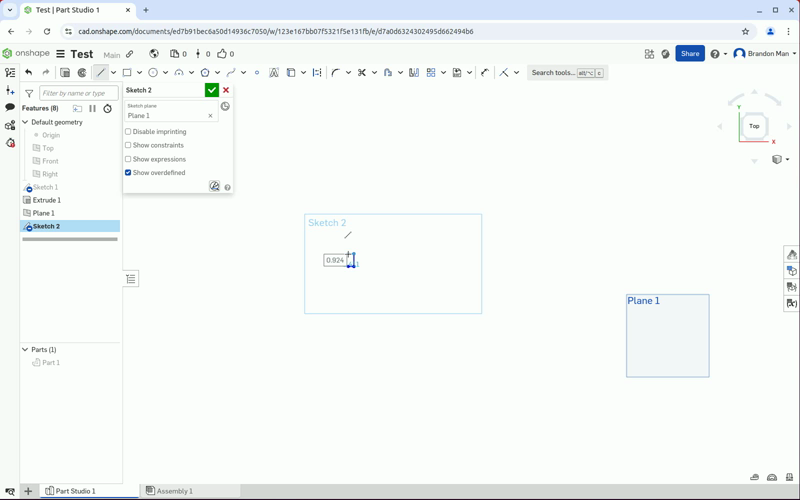
scroll(6)
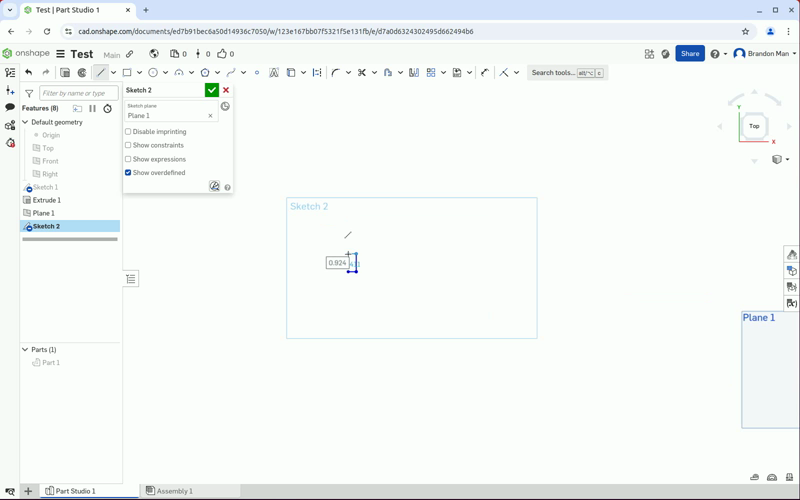
scroll(6)
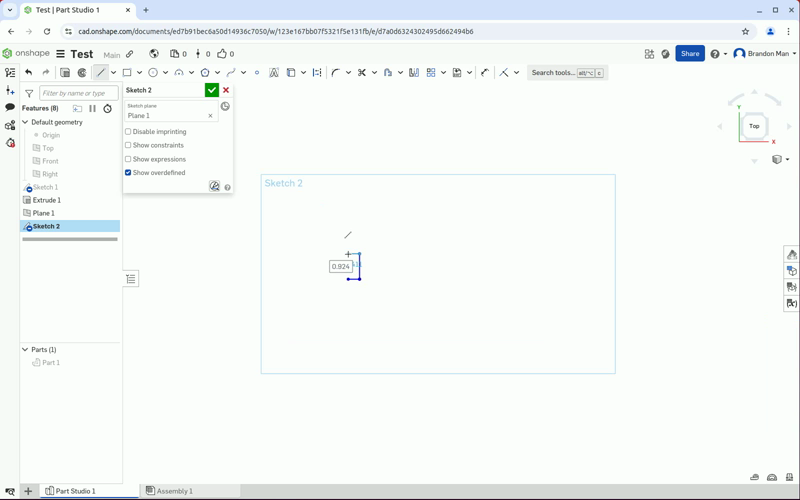
scroll(6)
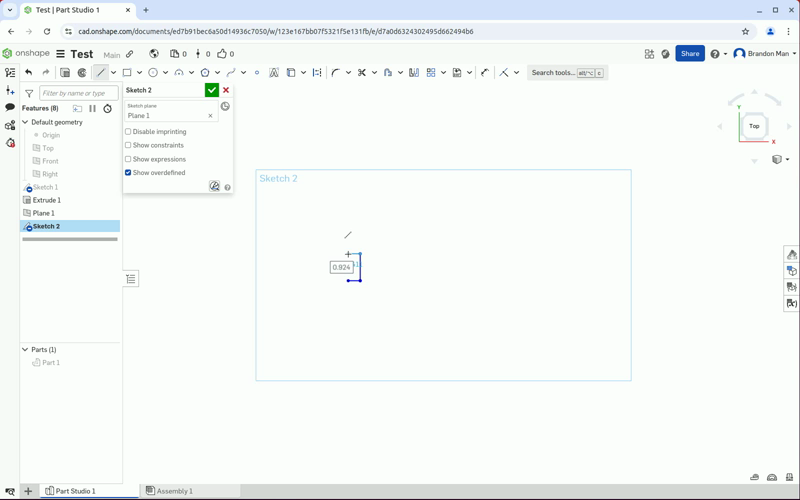
scroll(6)
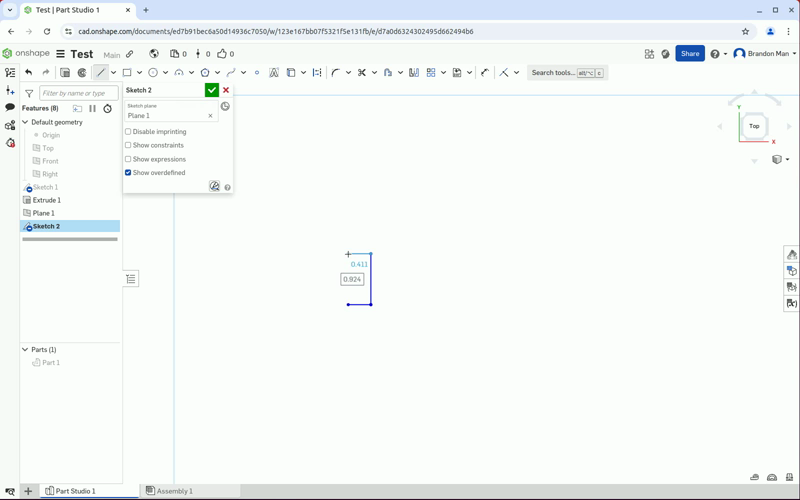
click(348, 253)
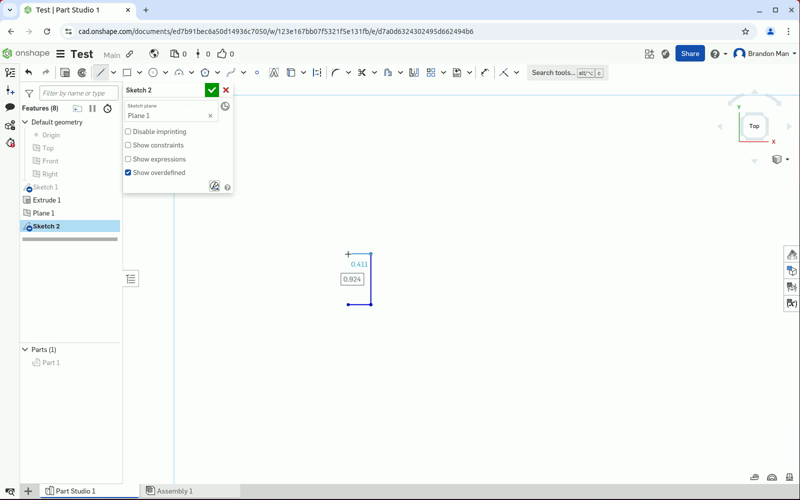
scroll(-6)
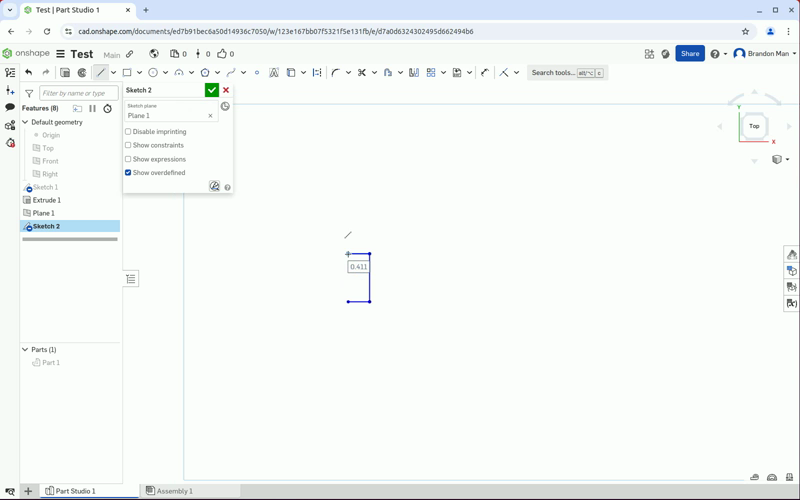
scroll(-6)
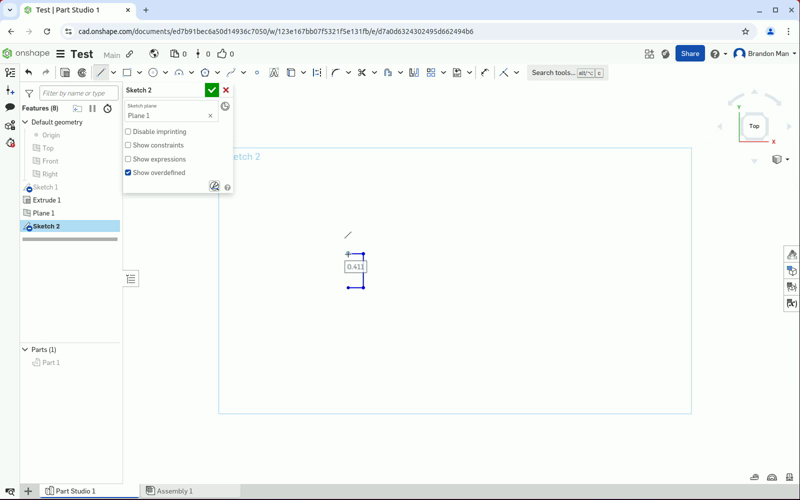
scroll(-6)
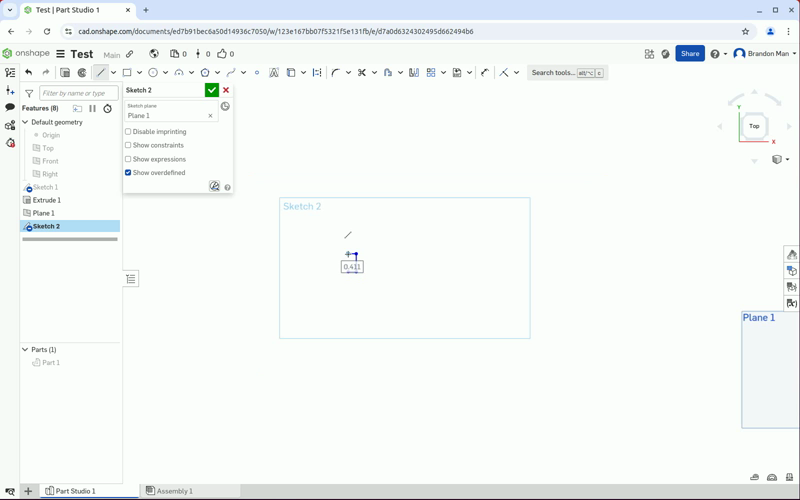
scroll(-6)
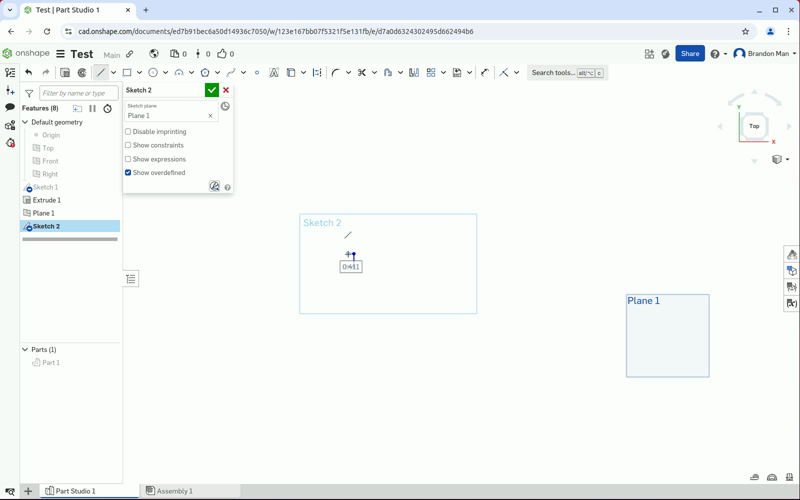
scroll(-6)
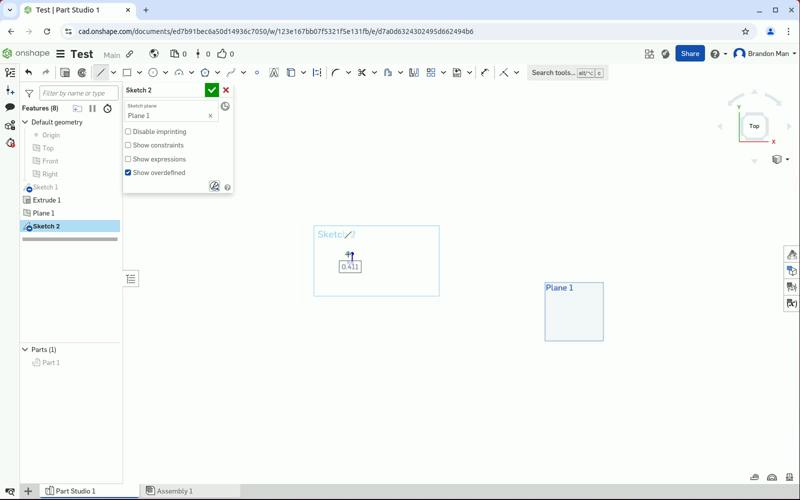
scroll(-6)
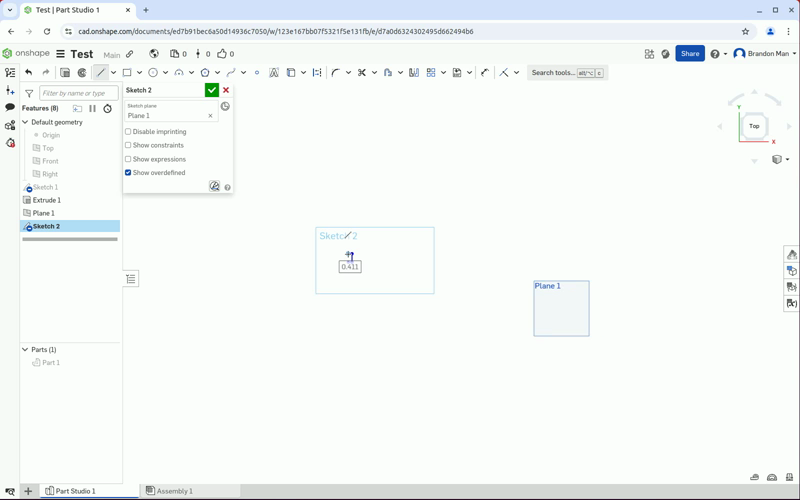
scroll(-6)
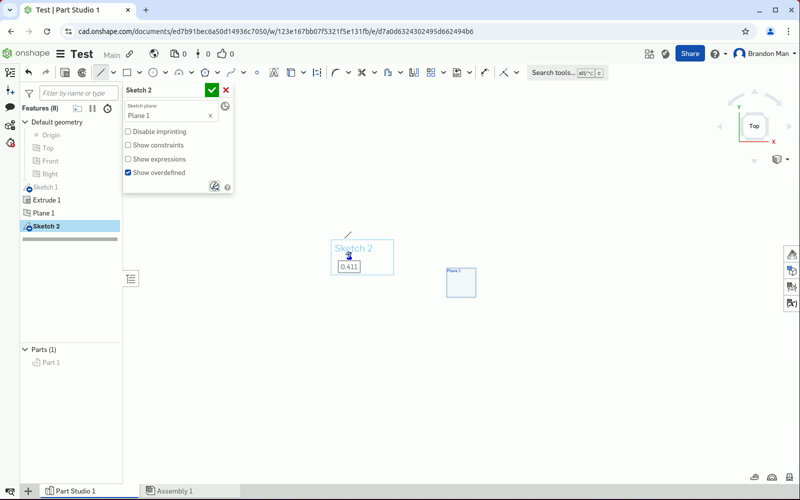
key_up(shift)
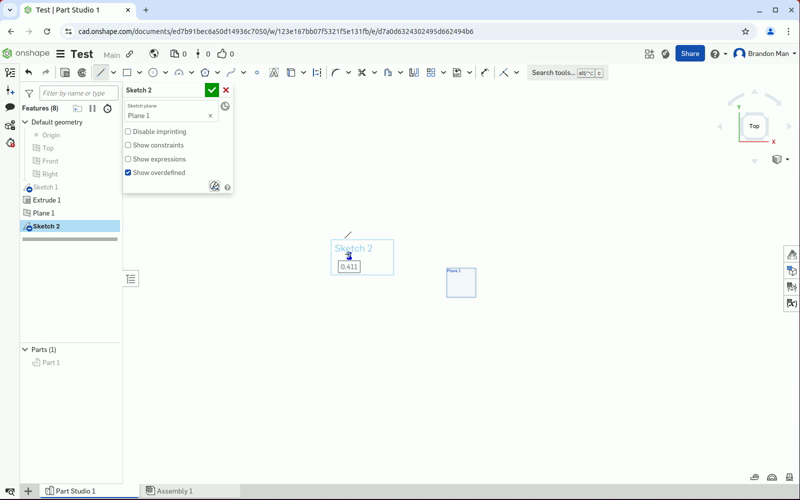
mouse_move(378, 253)
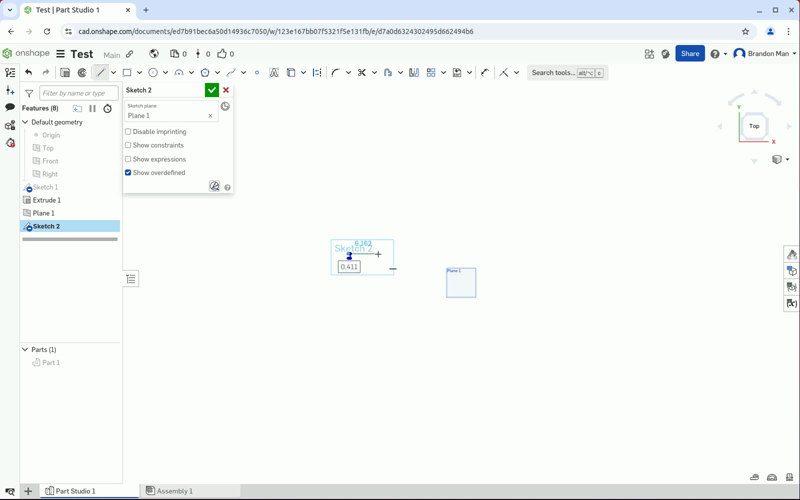
key_down(shift)
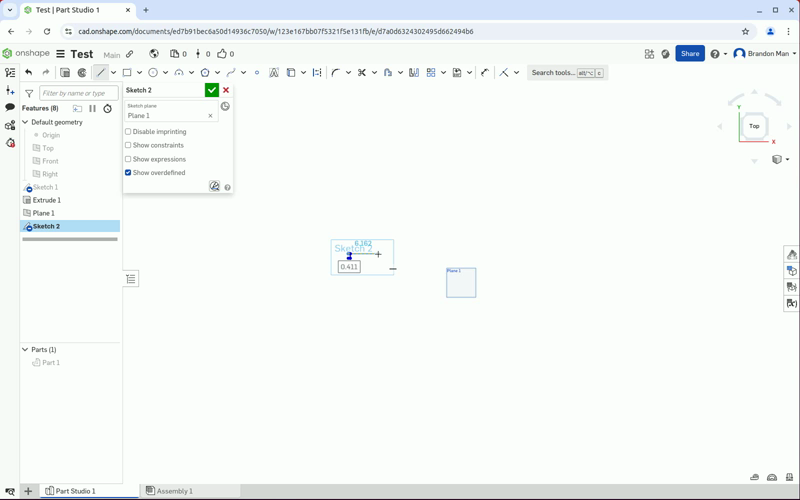
mouse_move(348, 258)
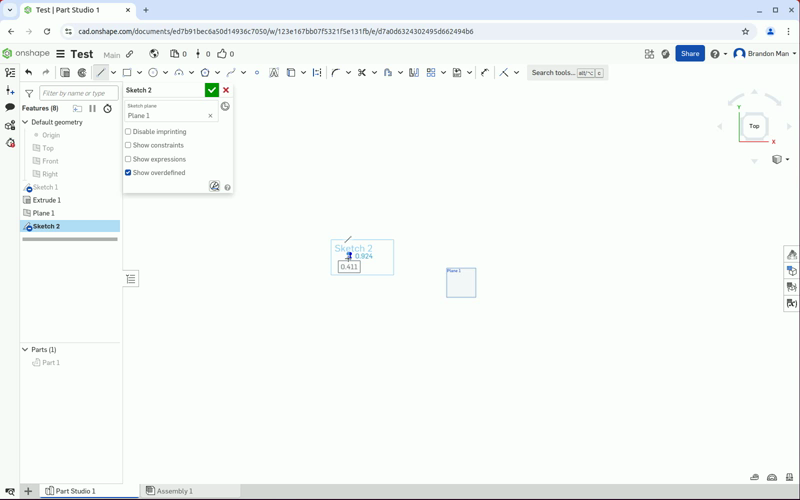
scroll(6)
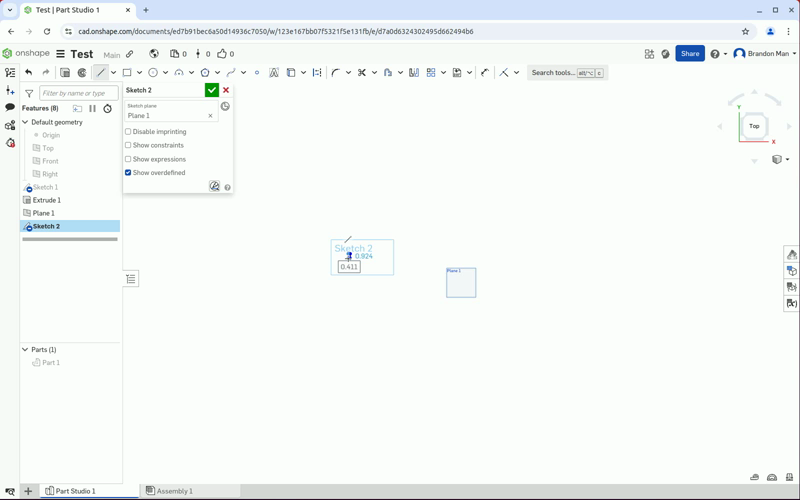
scroll(6)
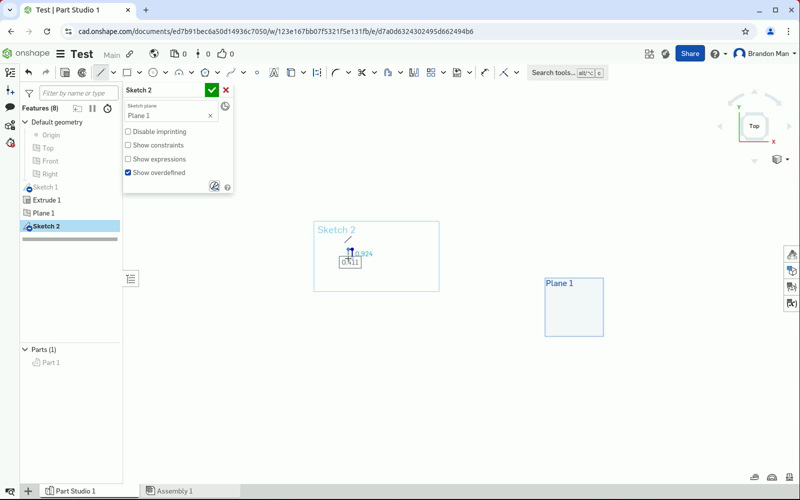
scroll(6)
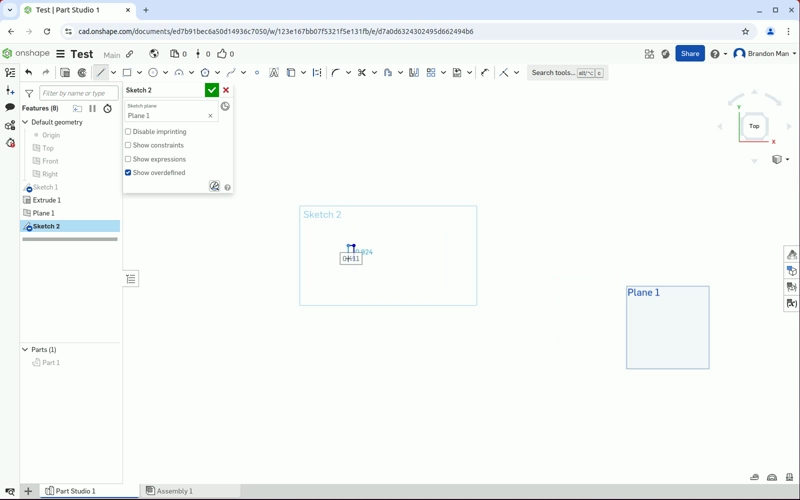
scroll(6)
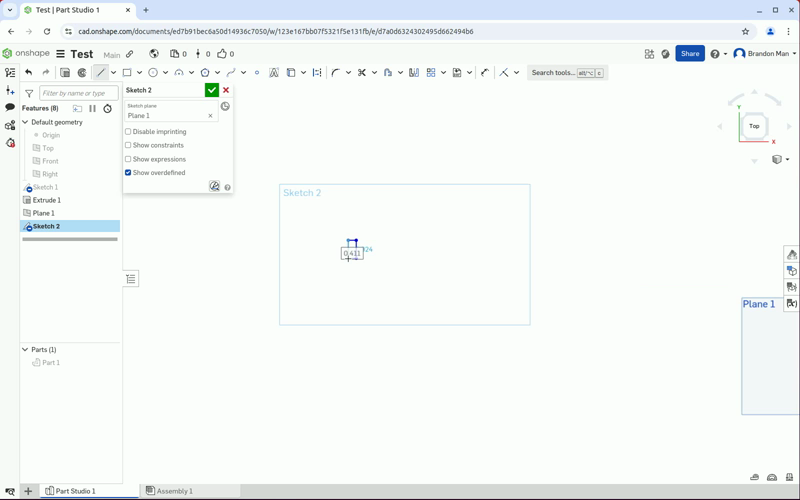
scroll(6)
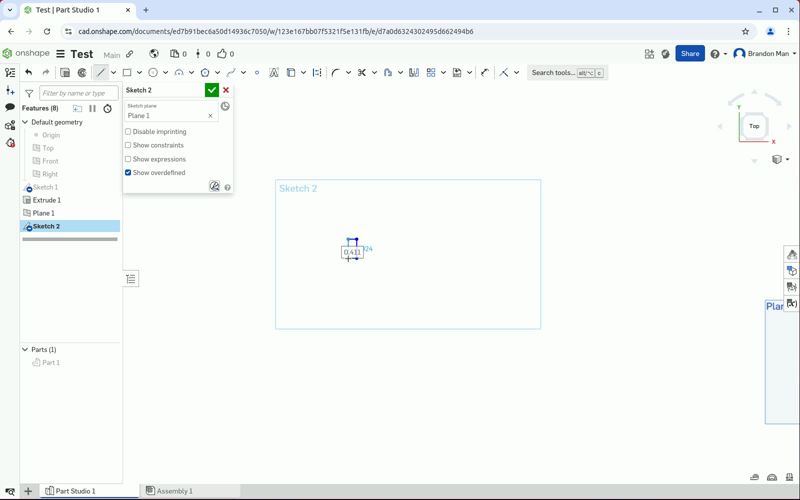
scroll(6)
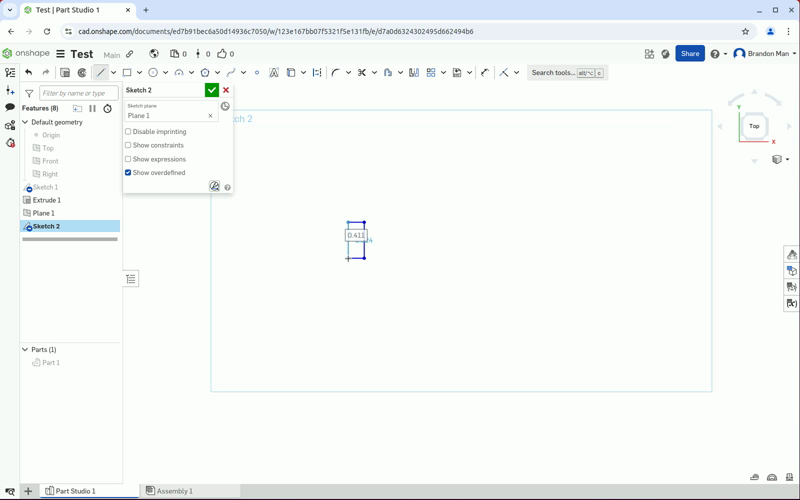
scroll(6)
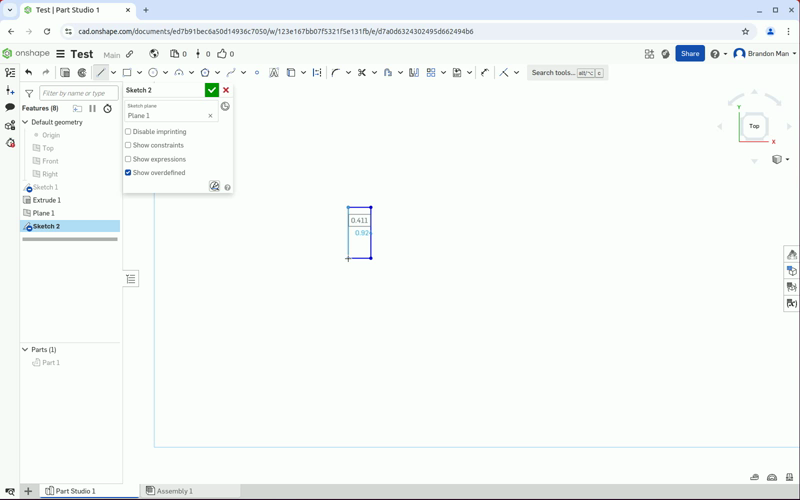
key_up(shift)
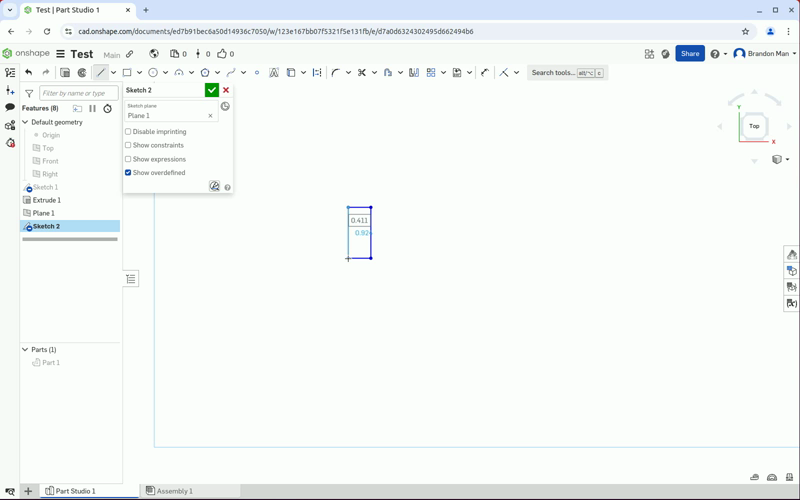
click(348, 258)
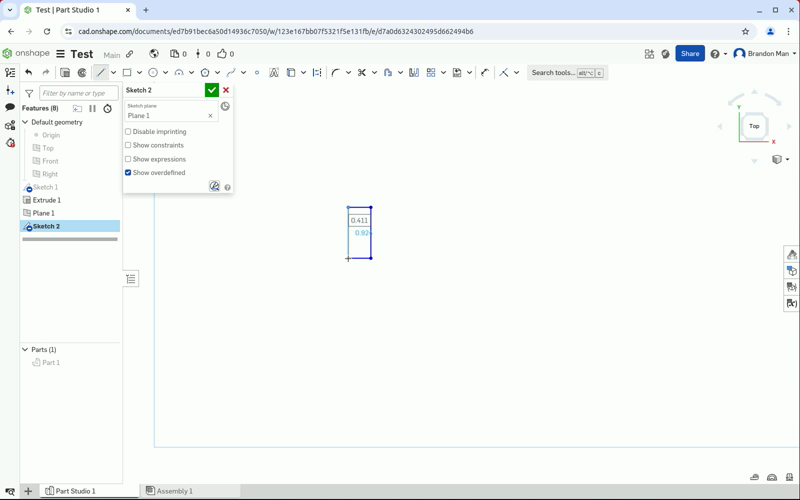
scroll(-6)
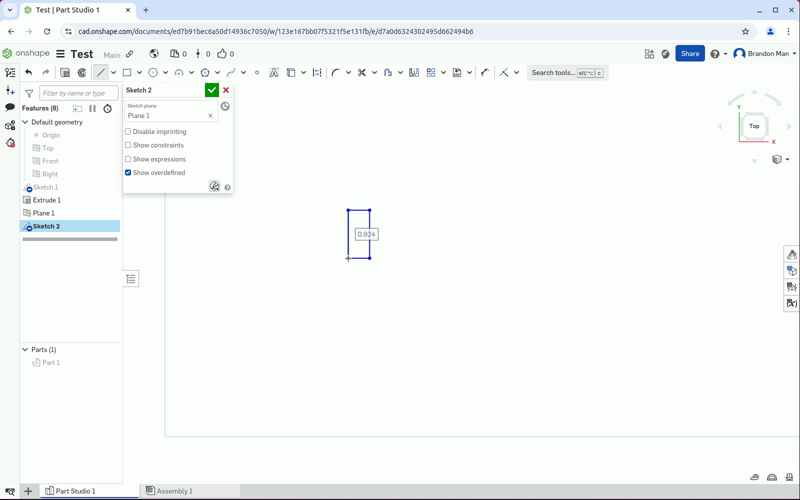
scroll(-6)
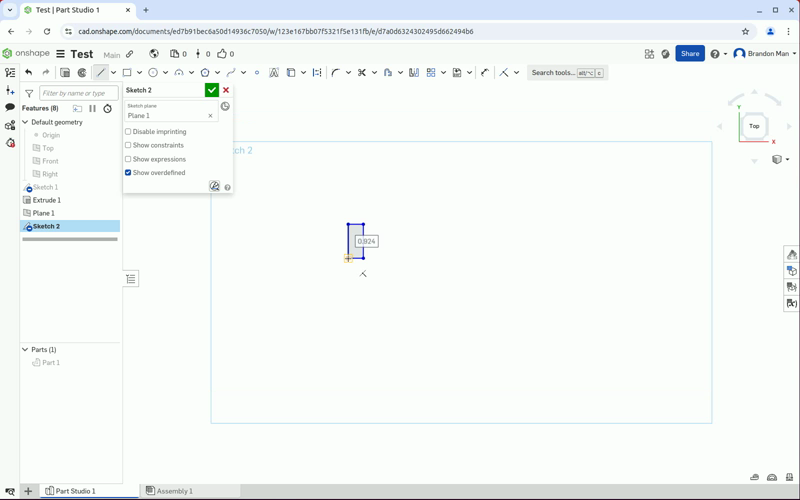
scroll(-6)
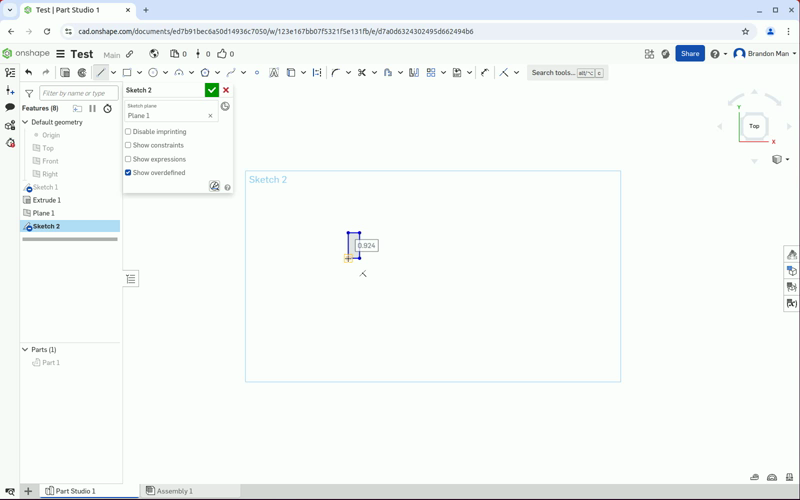
scroll(-6)
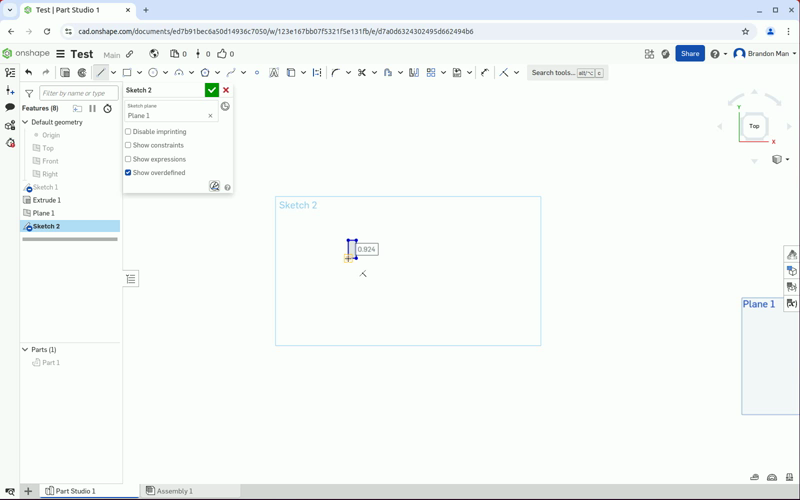
scroll(-6)
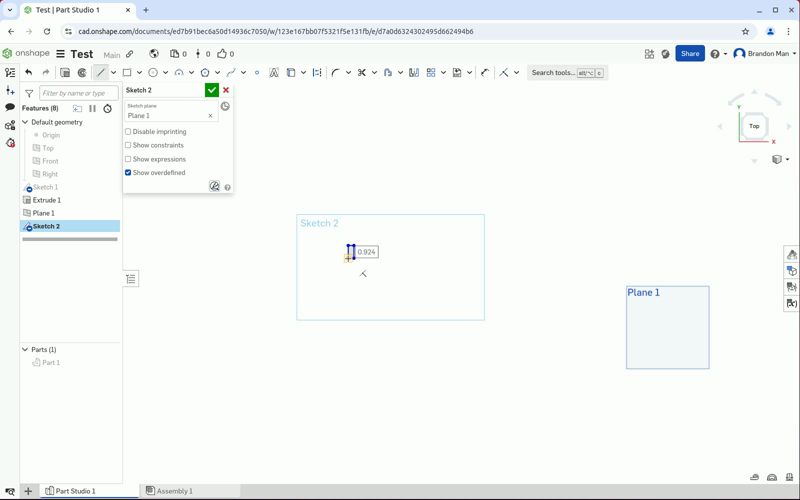
scroll(-6)
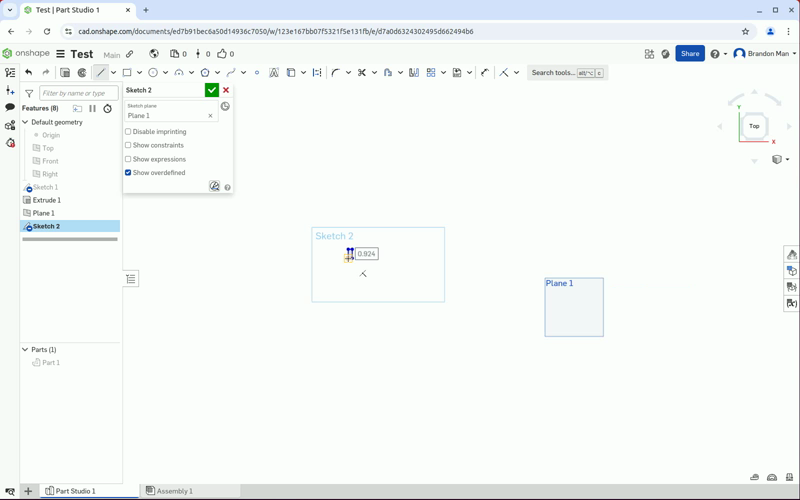
scroll(-6)
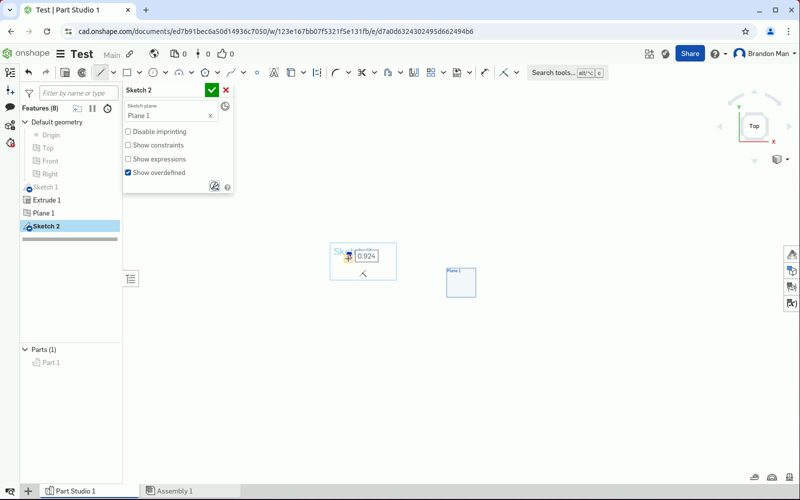
key(esc)
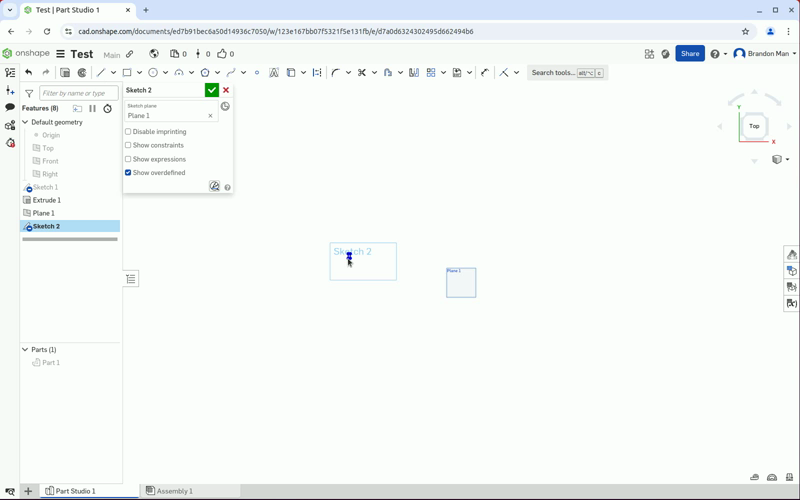
mouse_move(349, 256)
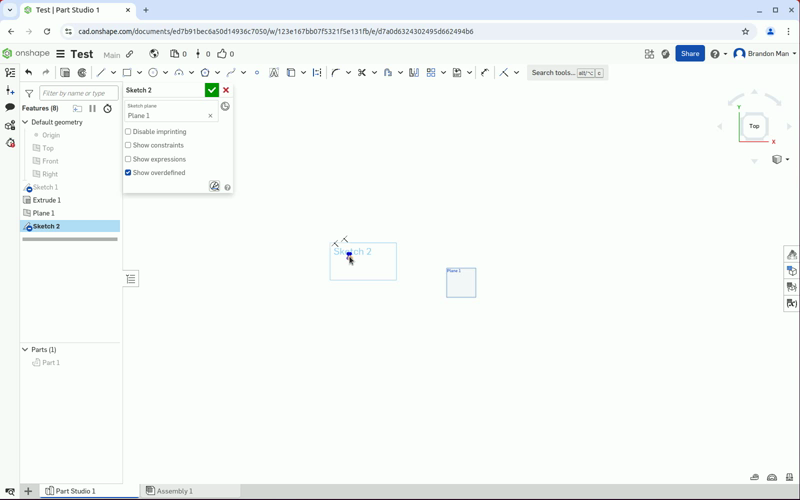
scroll(6)
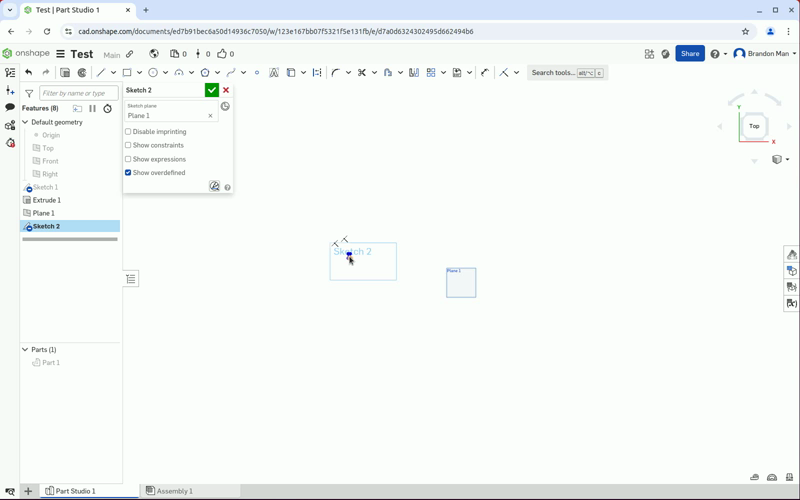
scroll(6)
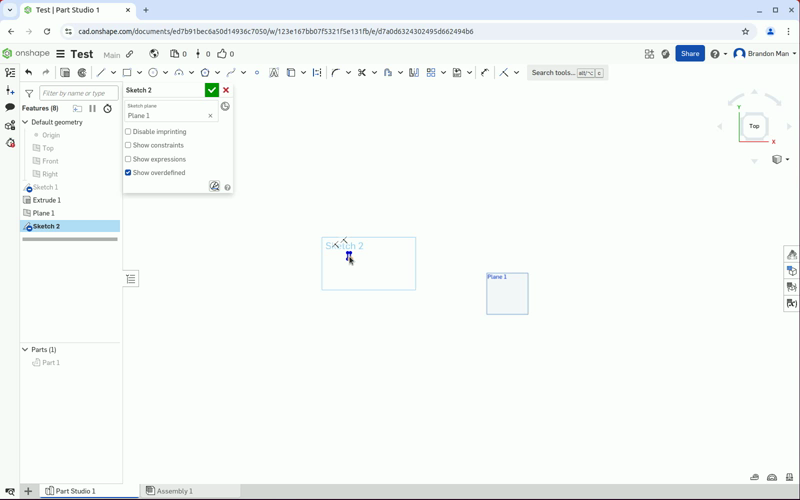
scroll(6)
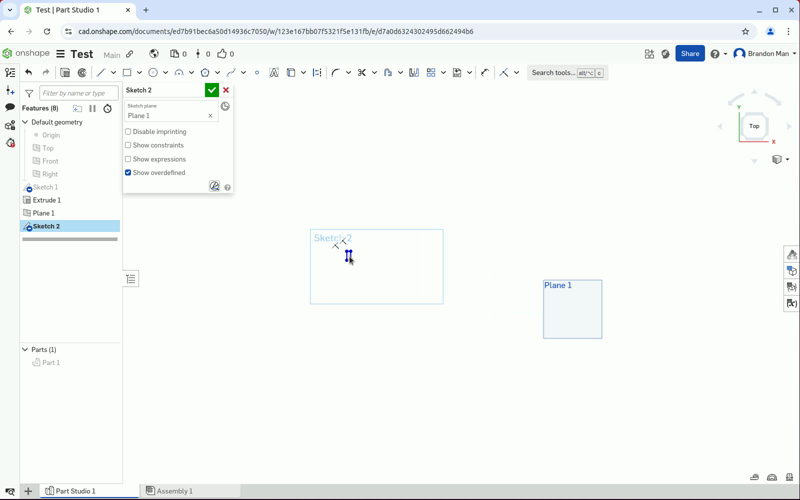
scroll(6)
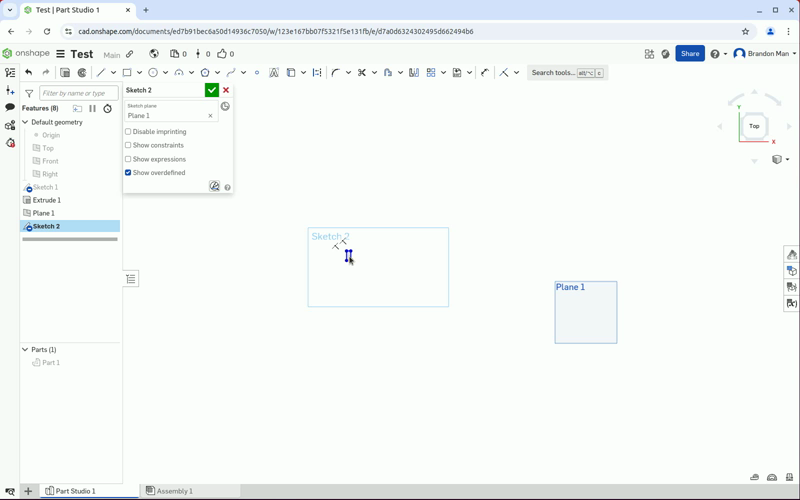
scroll(6)
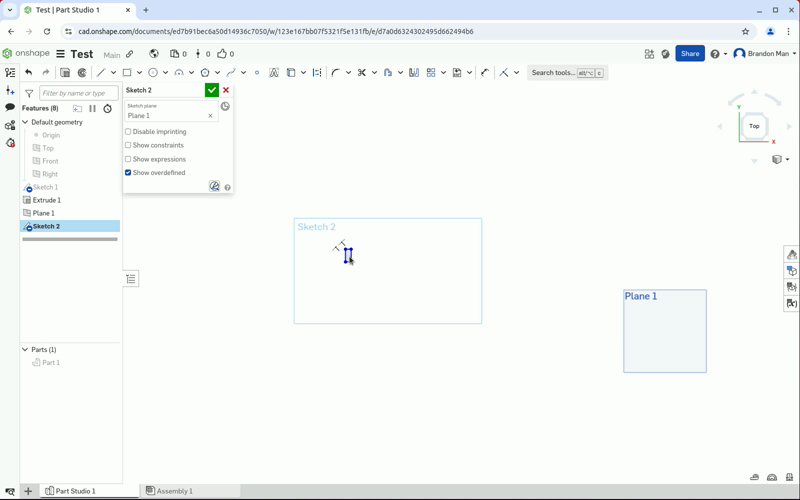
scroll(6)
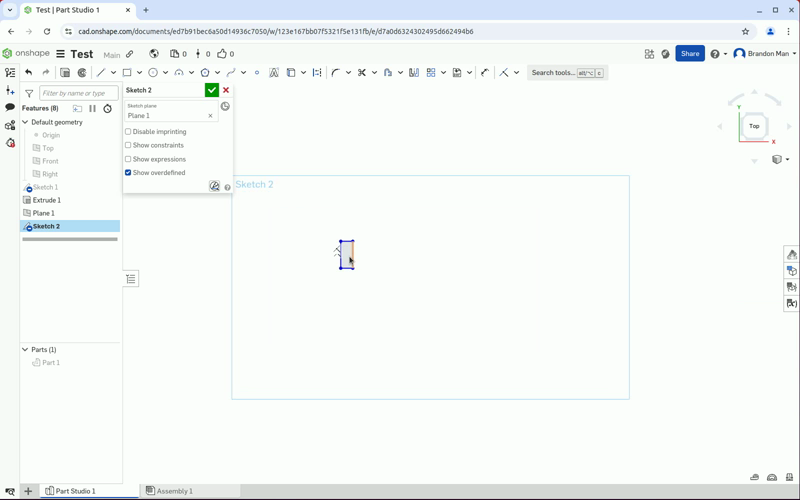
scroll(6)
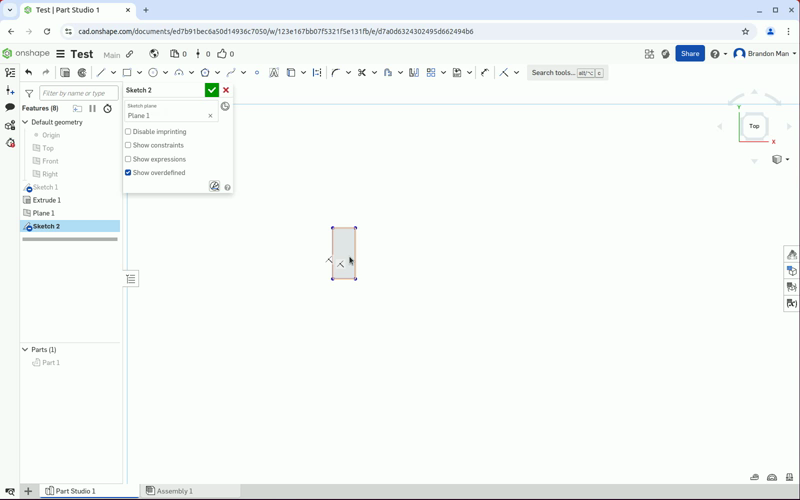
click(349, 256)
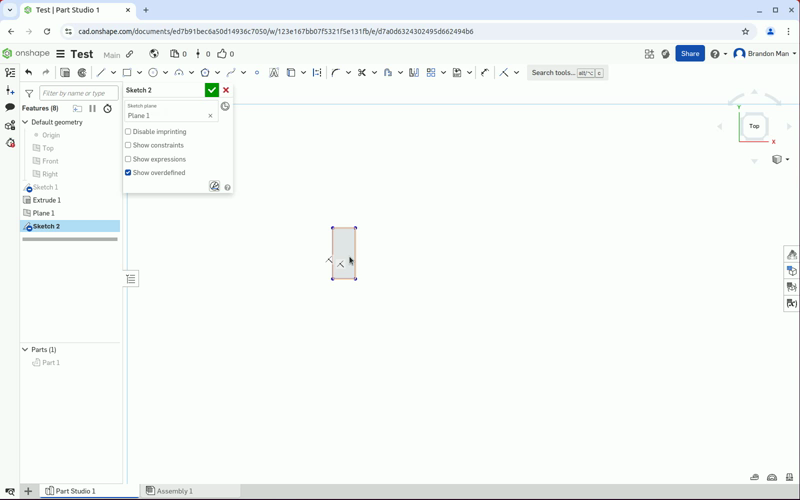
scroll(-6)
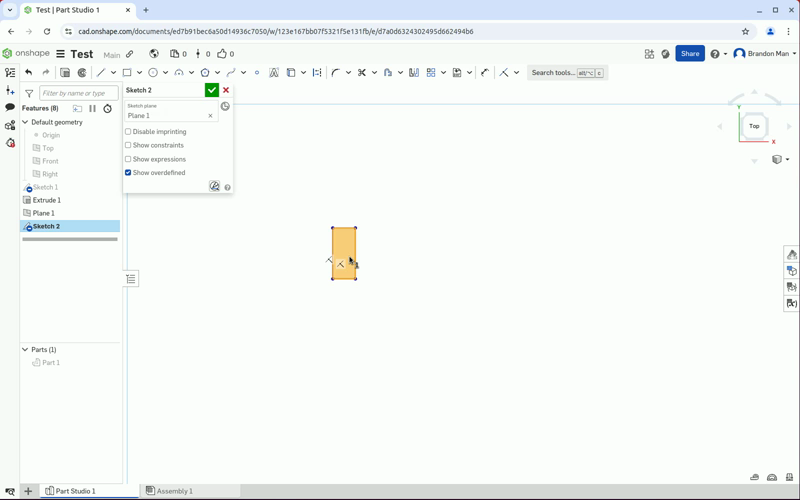
scroll(-6)
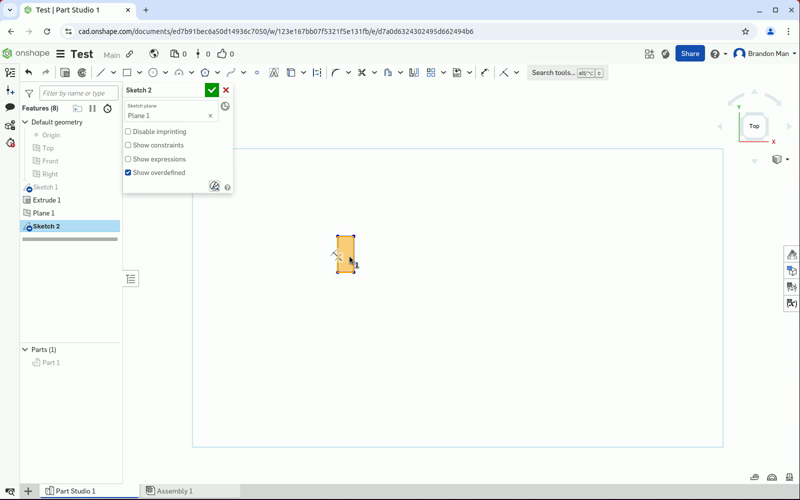
scroll(-6)
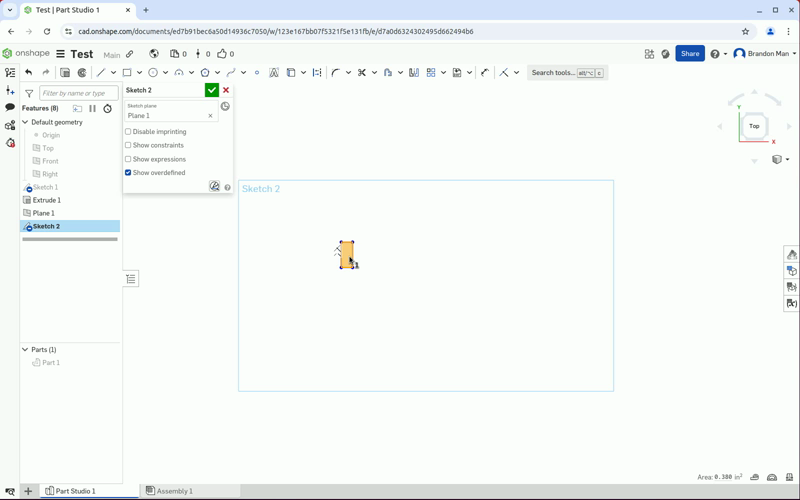
scroll(-6)
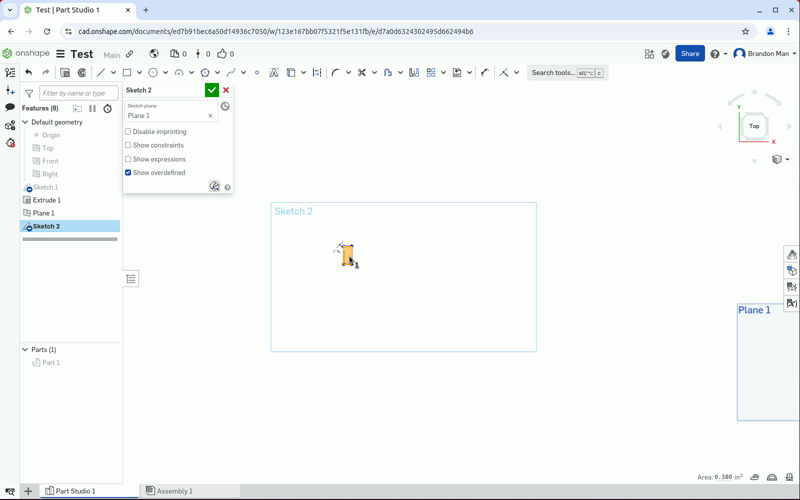
scroll(-6)
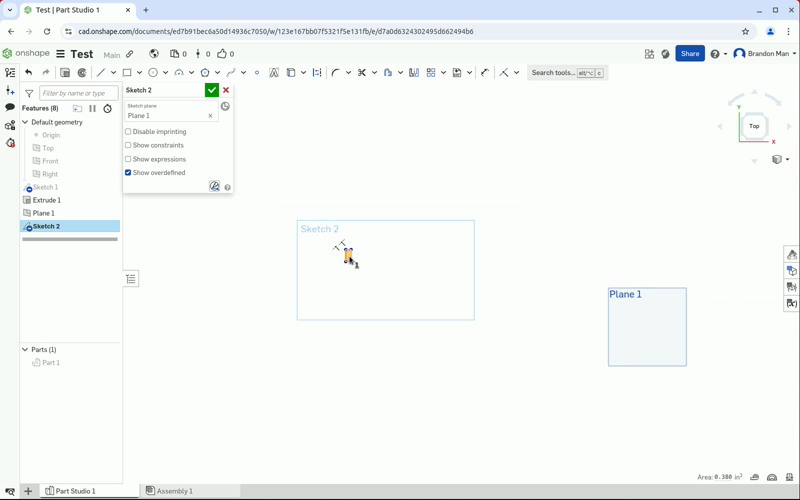
scroll(-6)
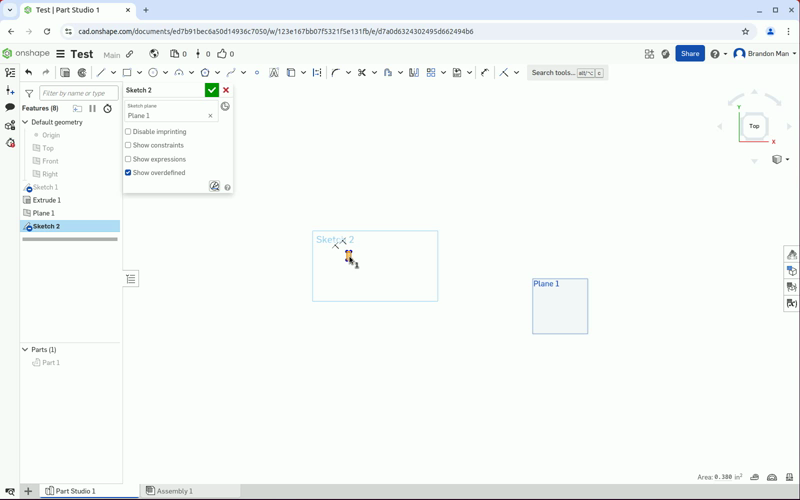
scroll(-6)
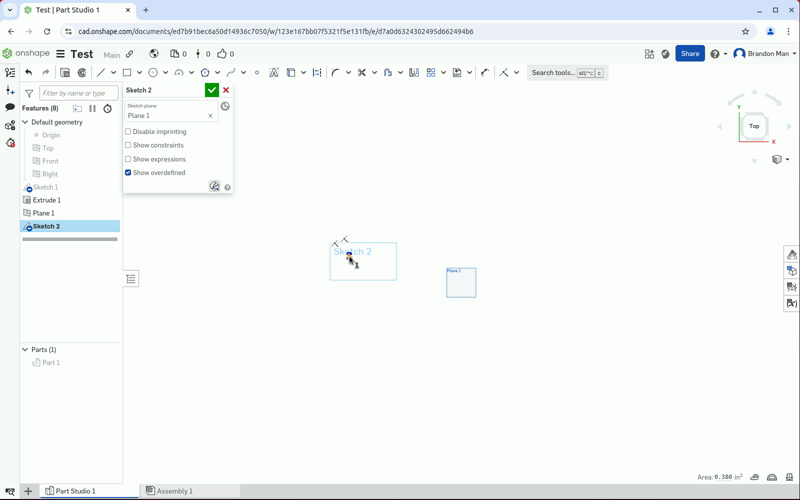
mouse_move(73, 352)
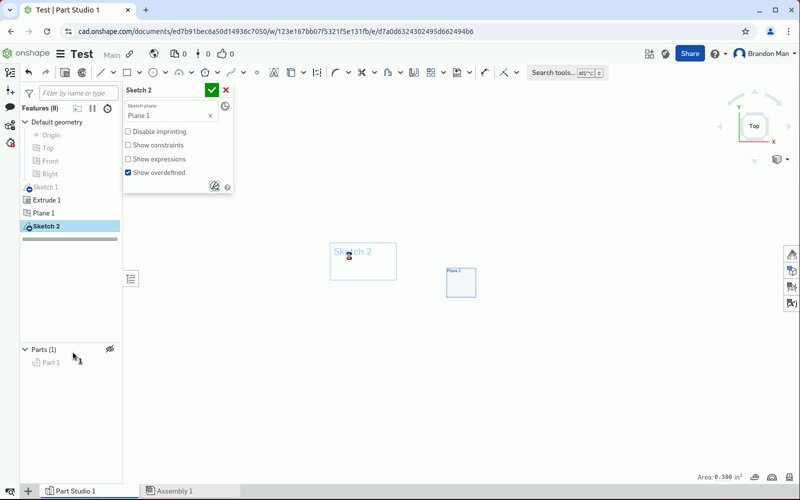
key(shift+y)
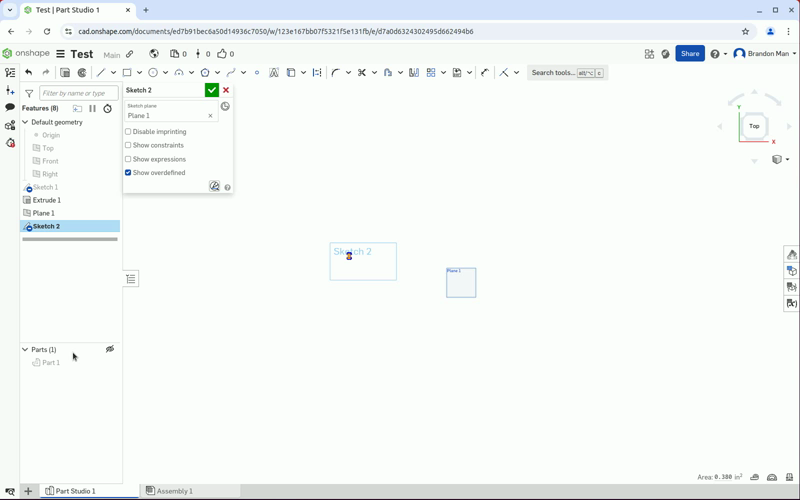
key(shift+e)
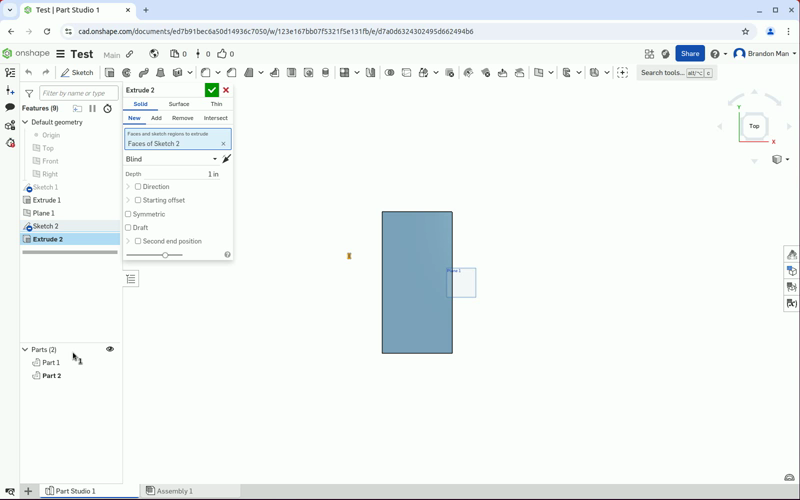
mouse_move(143, 106)
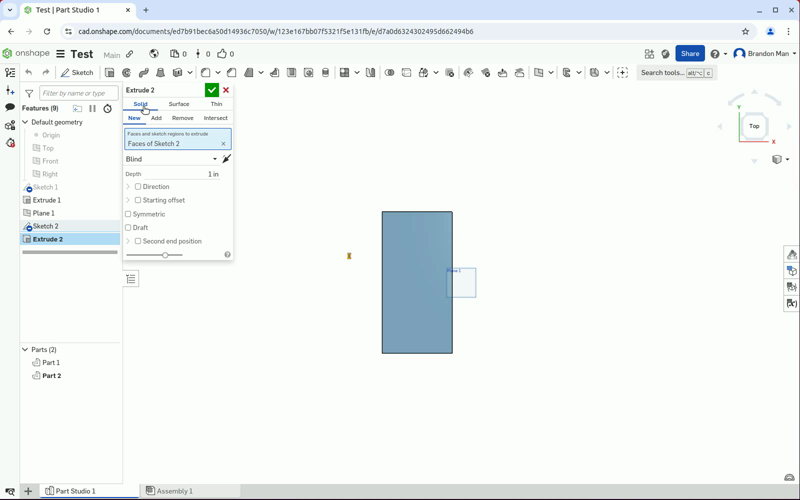
click(143, 106)
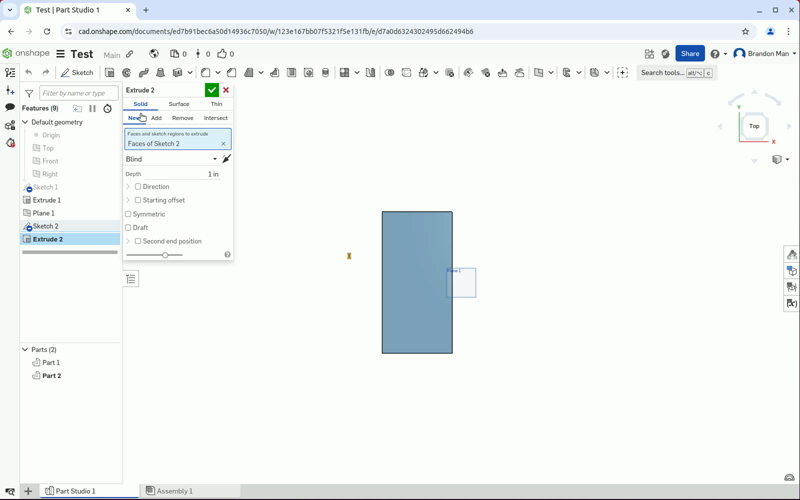
mouse_move(137, 120)
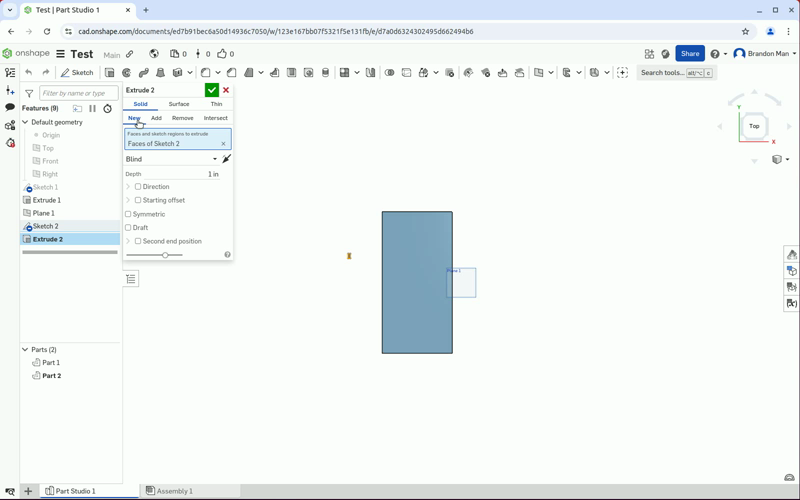
click(137, 120)
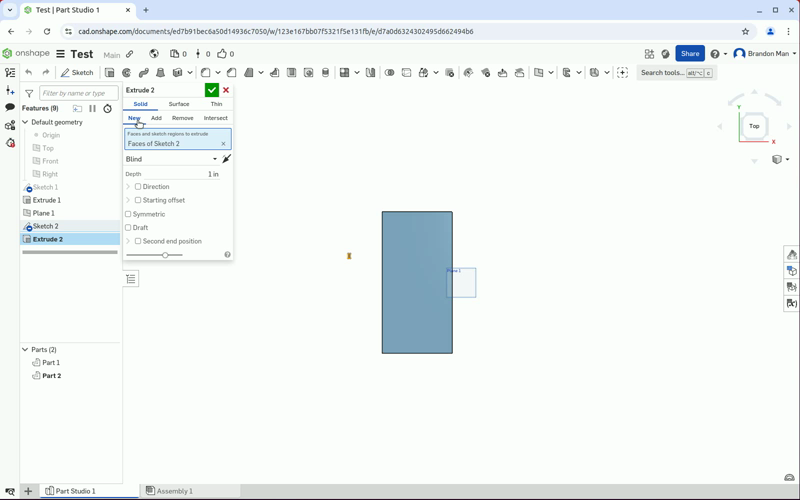
key(tab, 4)
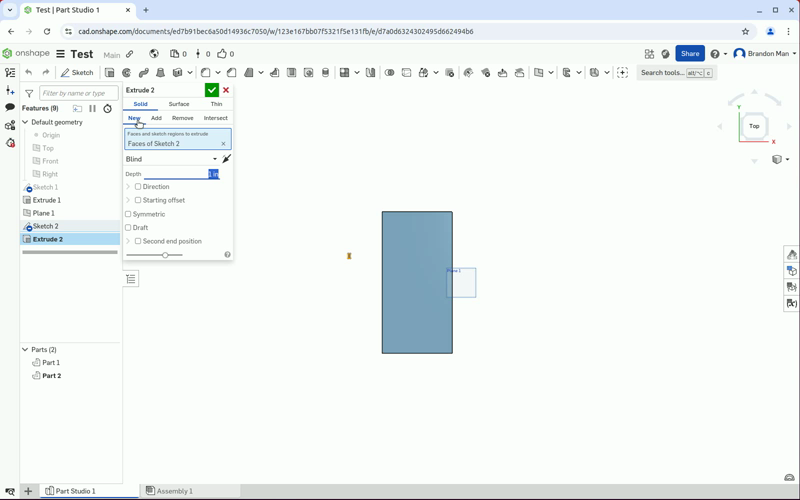
text(7.462)
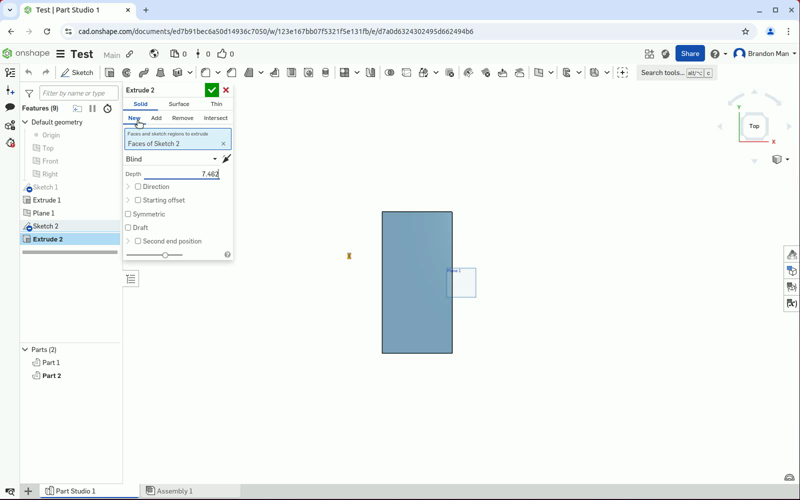
key(enter)
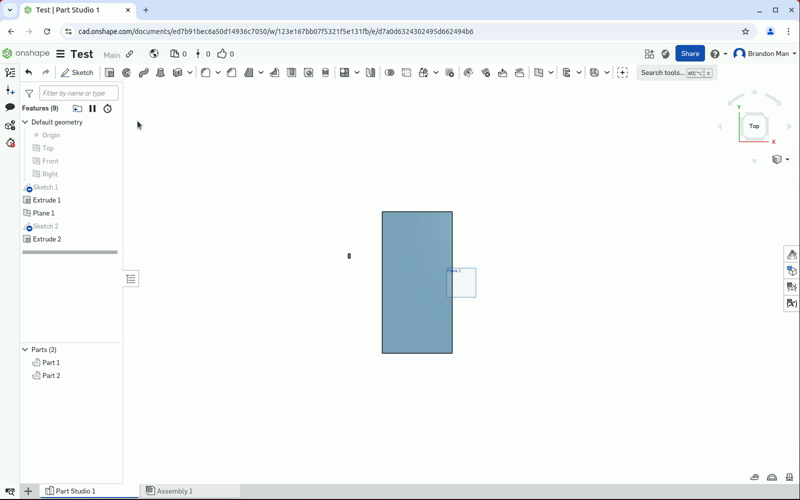
key(shift+h)
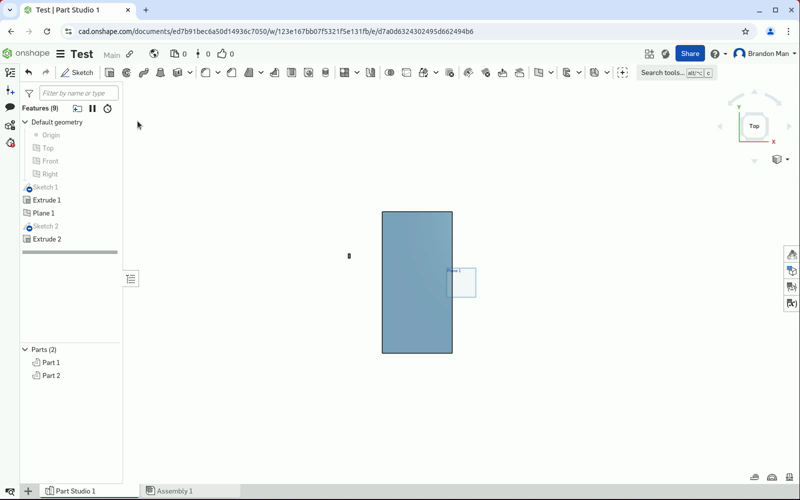
key(shift+h)
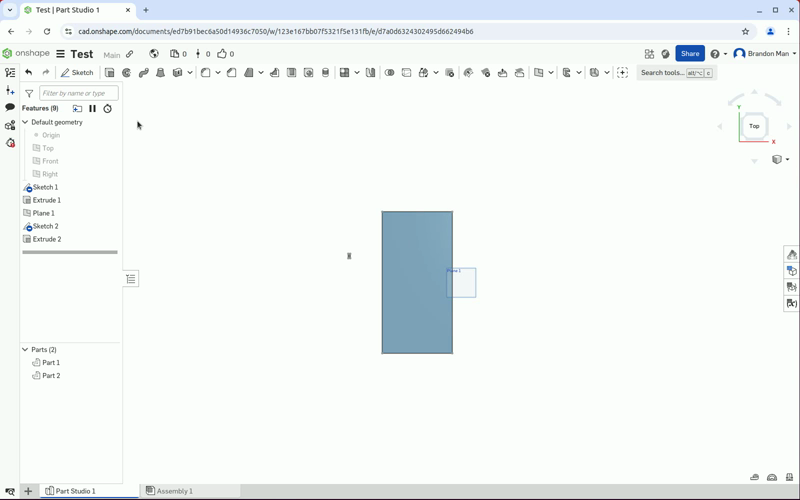
key(shift+7)
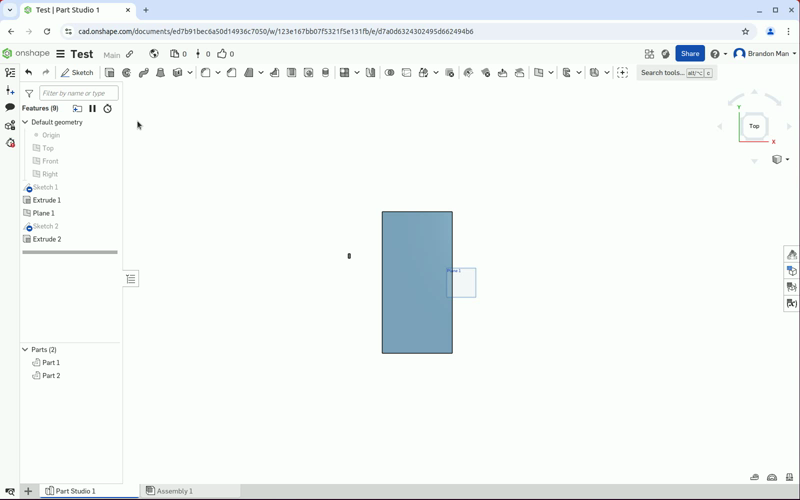
key(up, 3)
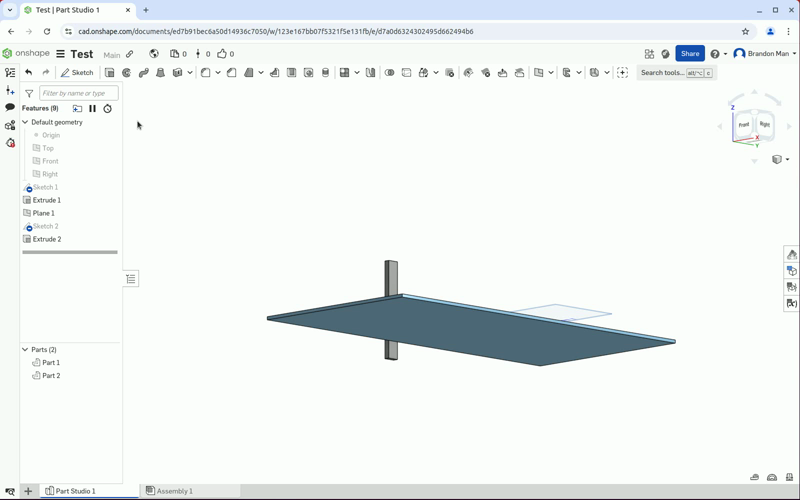
key(left, 3)
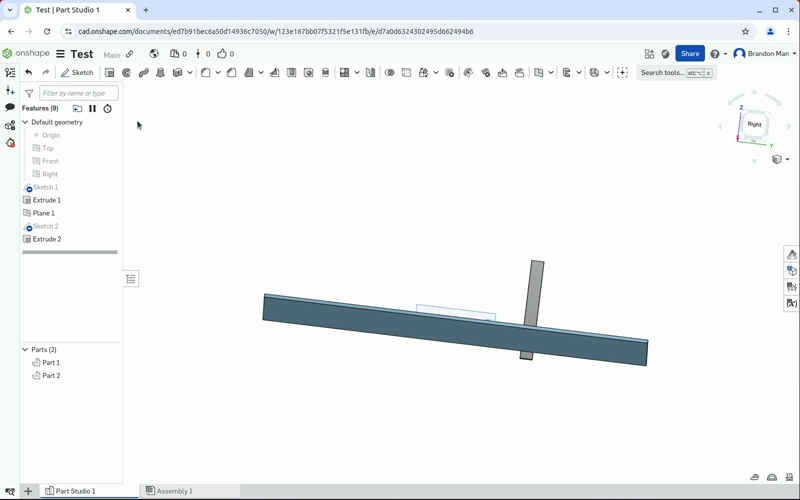
key(right, 3)
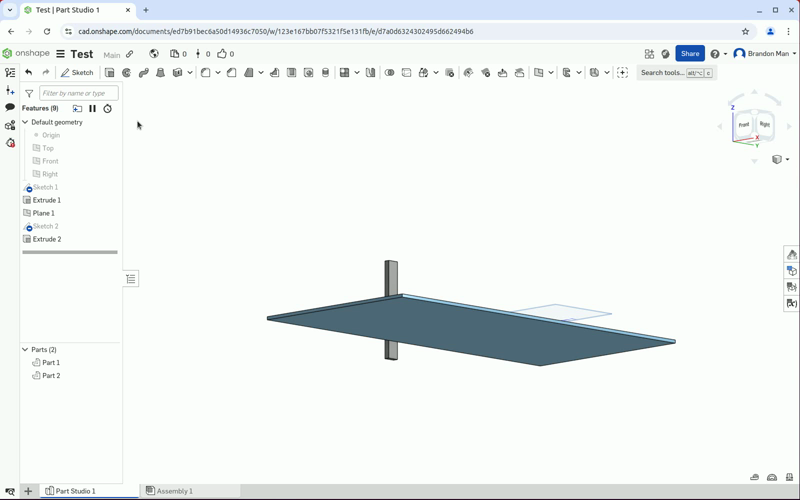
key(down, 3)
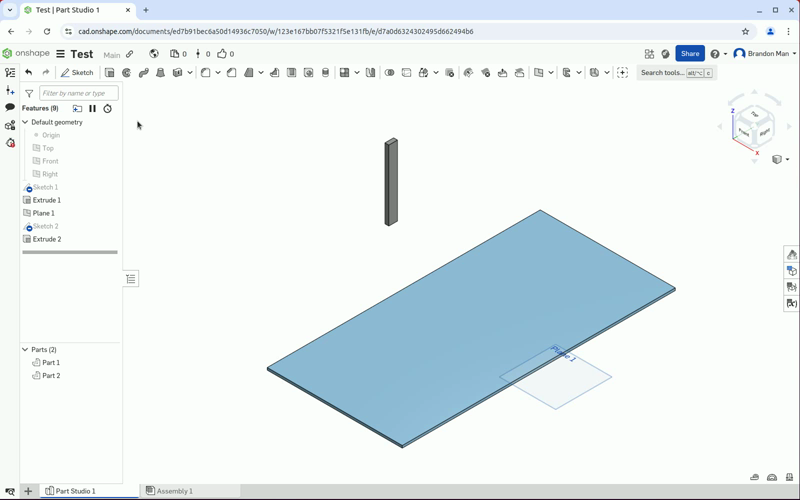
mouse_move(73, 189)
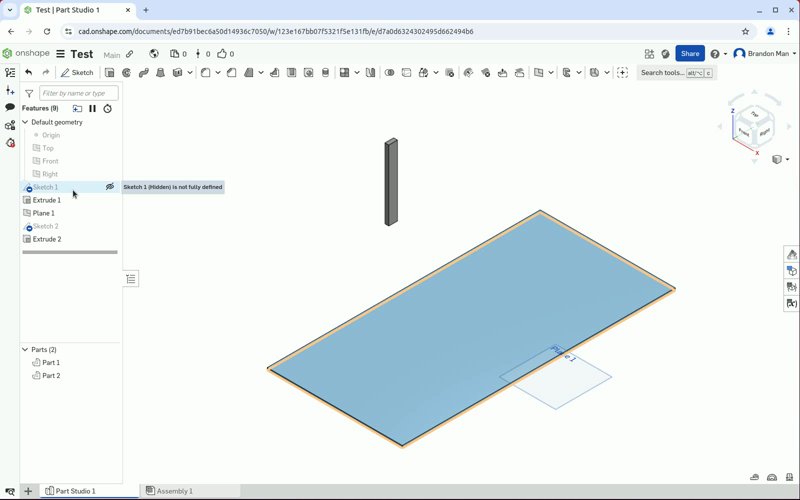
click(73, 189)